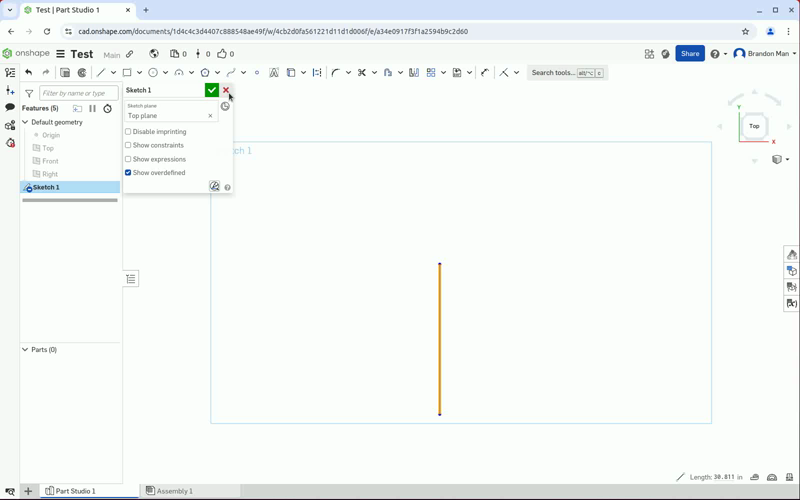
key(shift+h)
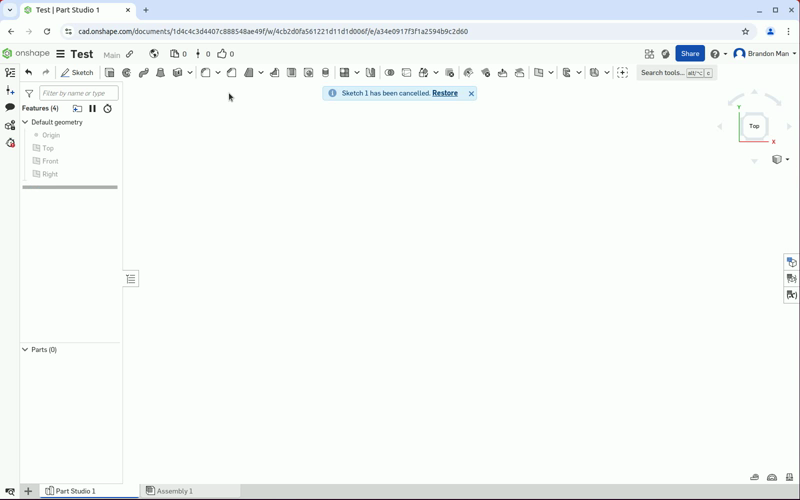
mouse_move(73, 352)
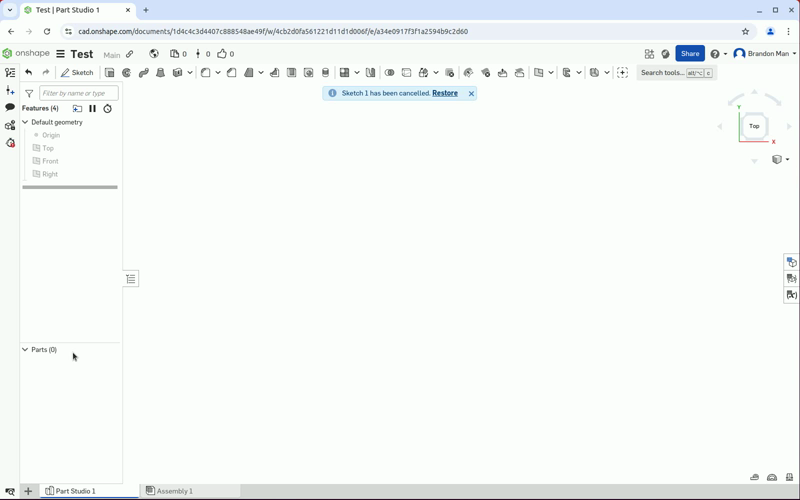
key(y)
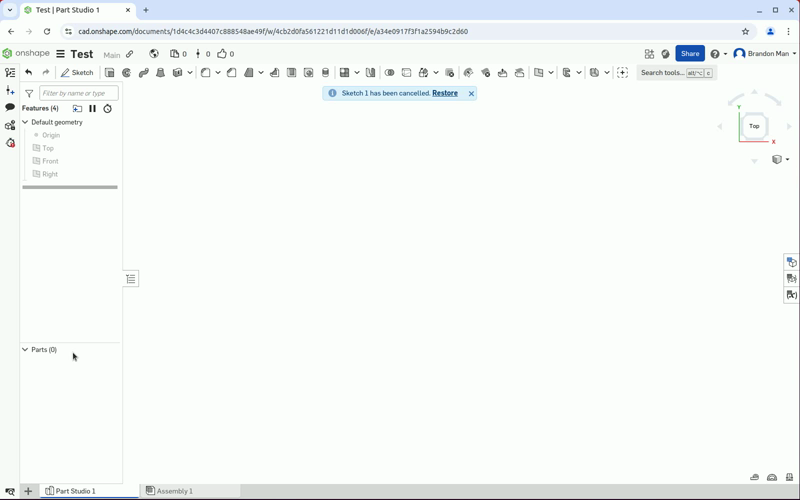
key(shift+p)
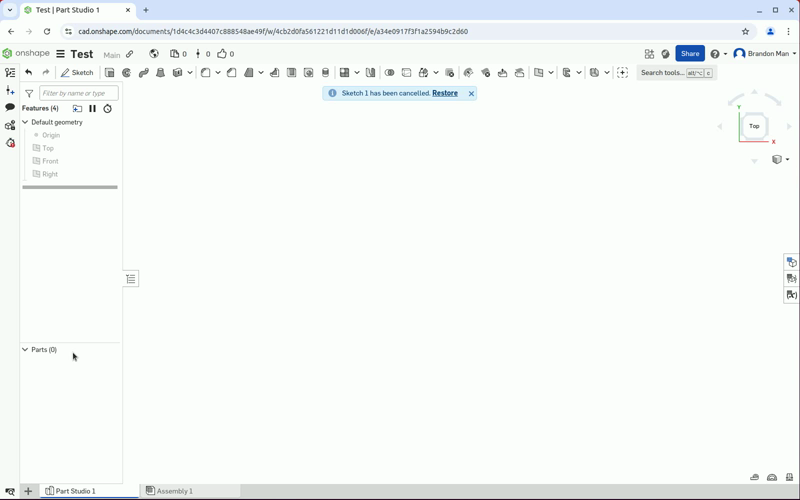
key(space)
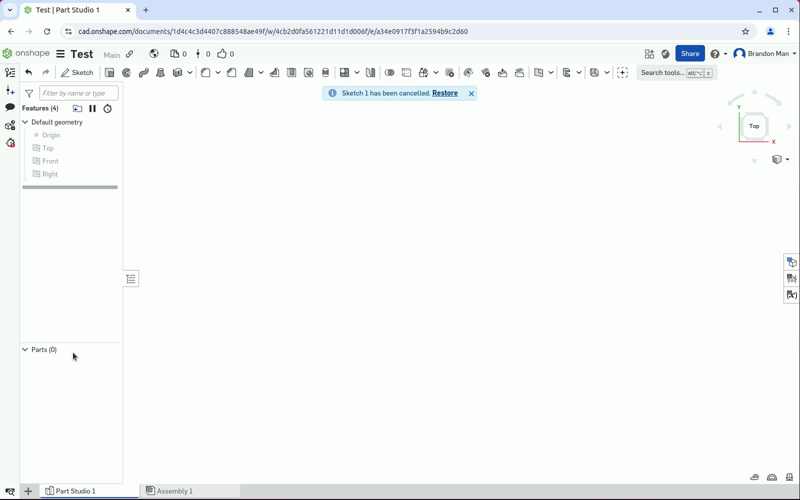
key_down(shift)
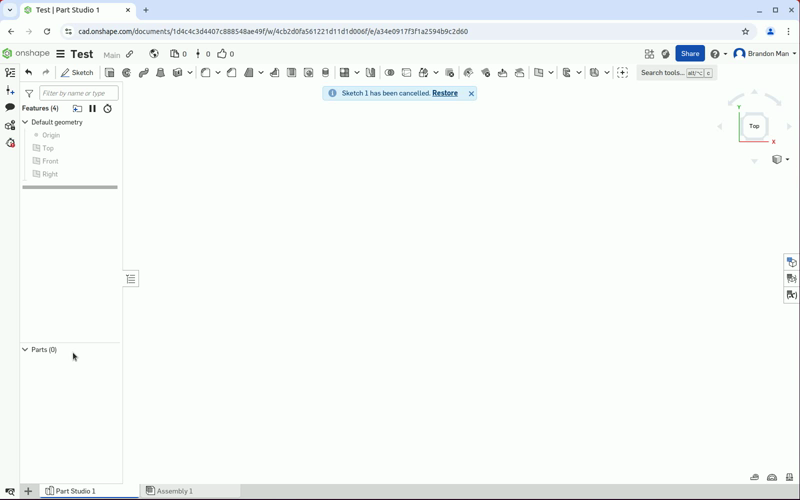
key(up)
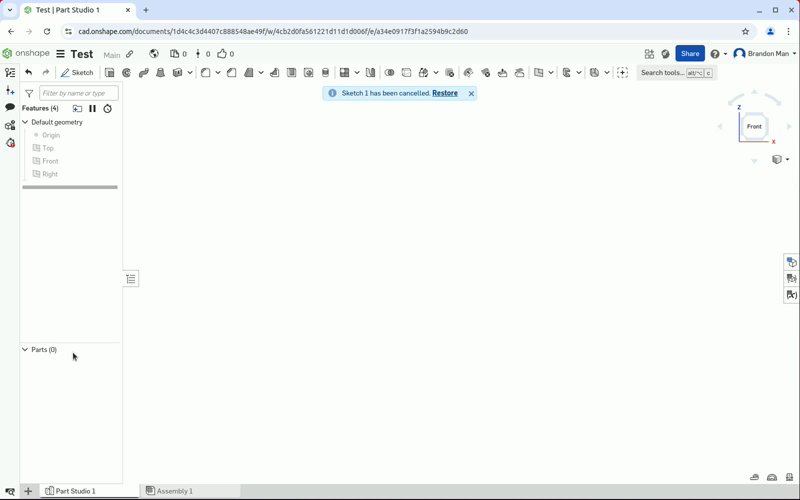
key_up(shift)
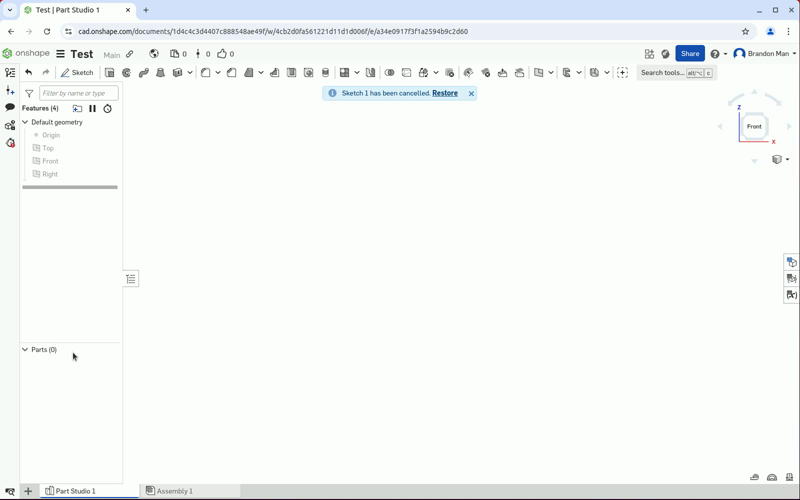
mouse_move(73, 352)
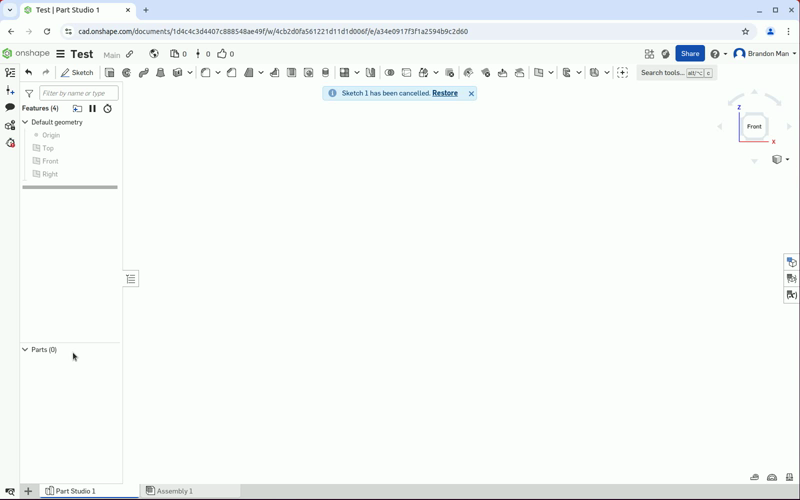
key(shift+y)
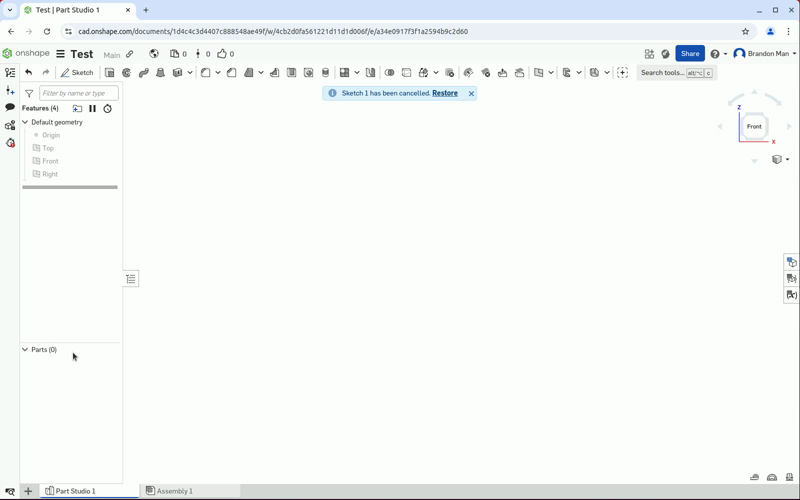
key(shift+s)
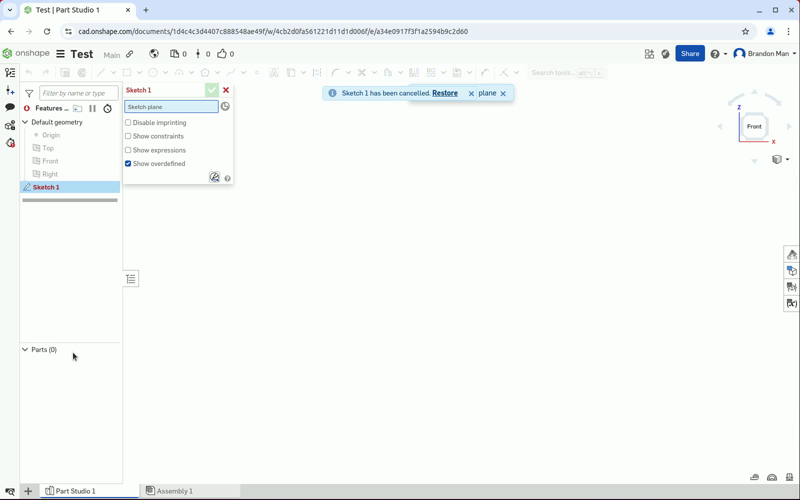
mouse_move(73, 163)
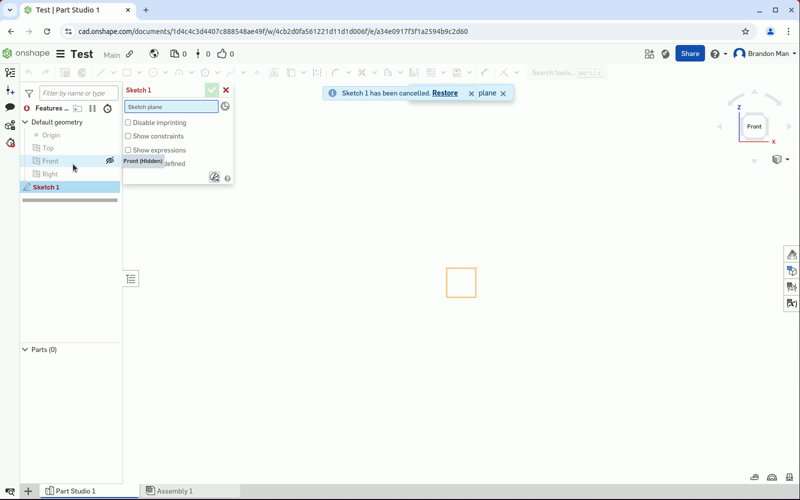
click(73, 163)
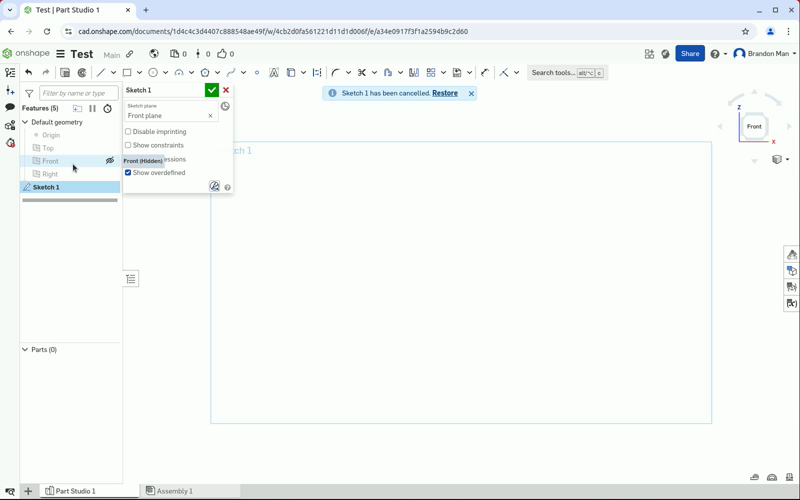
mouse_move(73, 352)
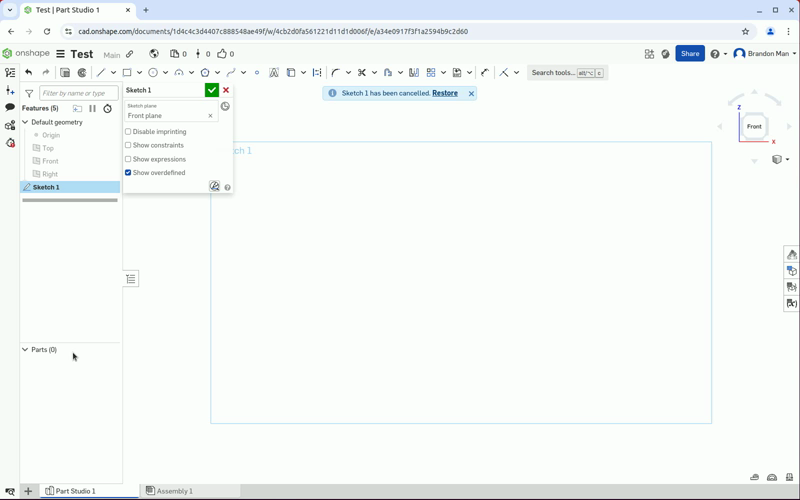
key(y)
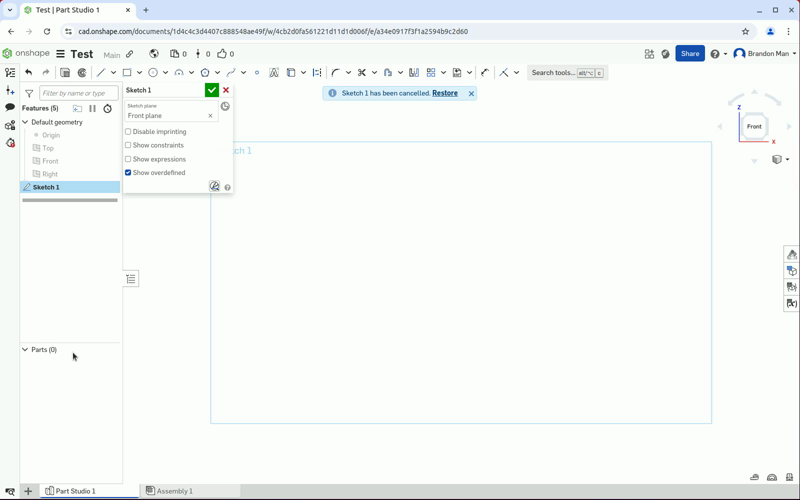
key(l)
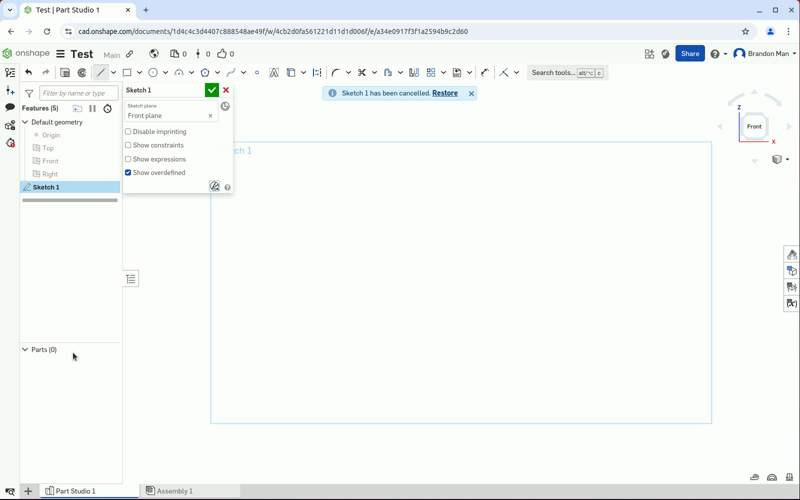
key_down(shift)
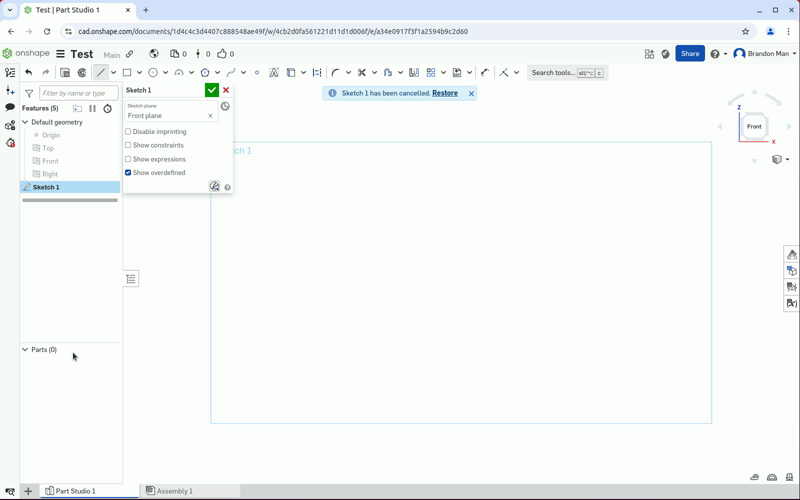
mouse_move(405, 247)
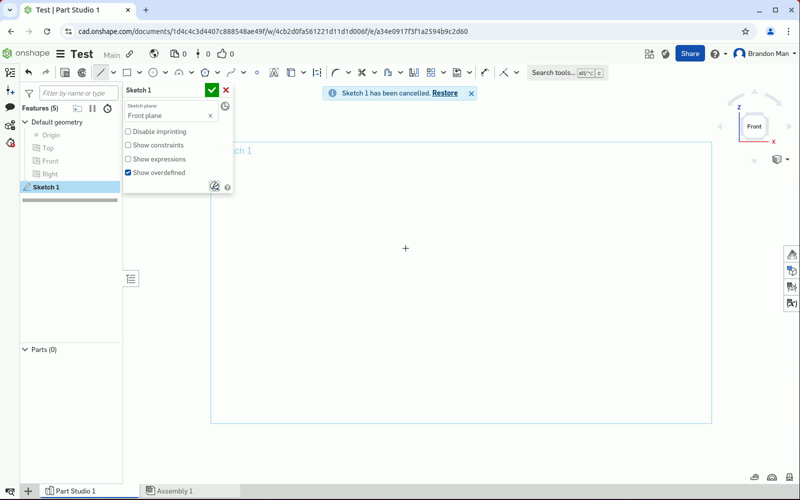
click(405, 247)
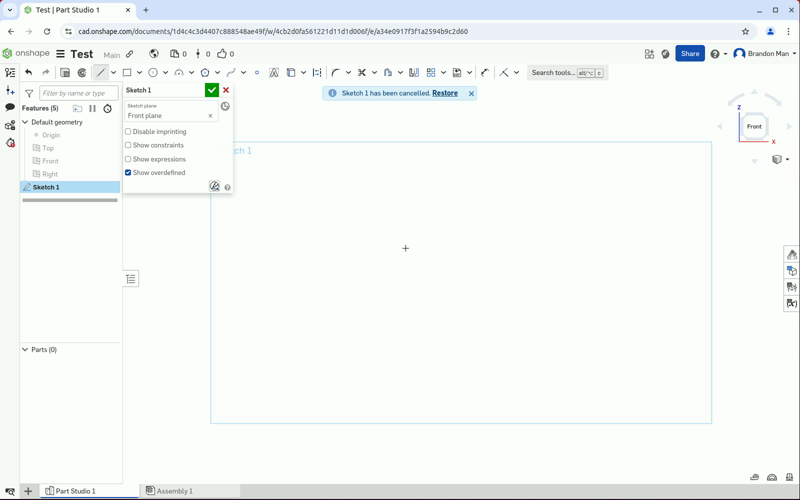
key_up(shift)
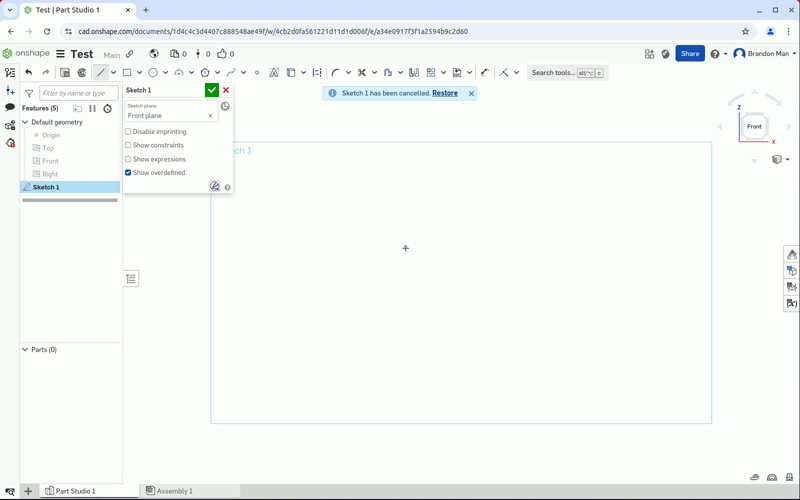
key_down(shift)
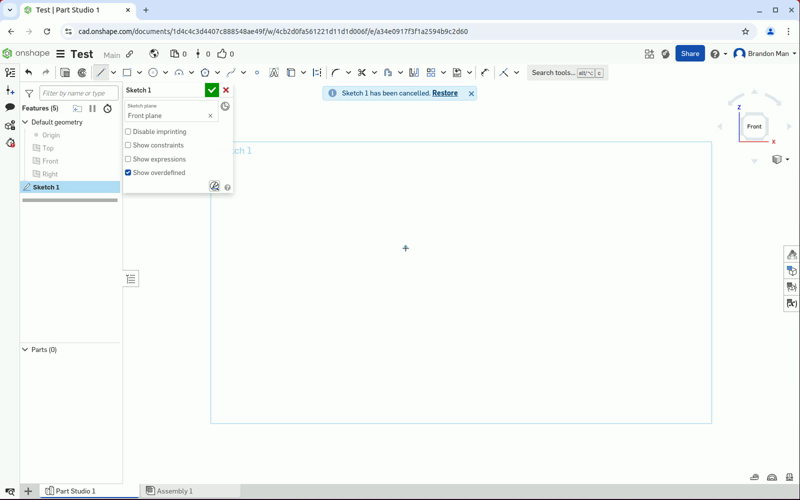
mouse_move(483, 247)
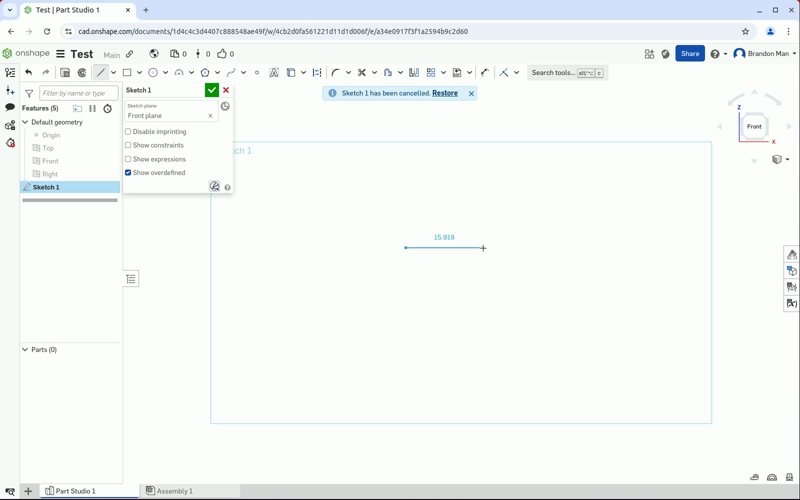
click(483, 247)
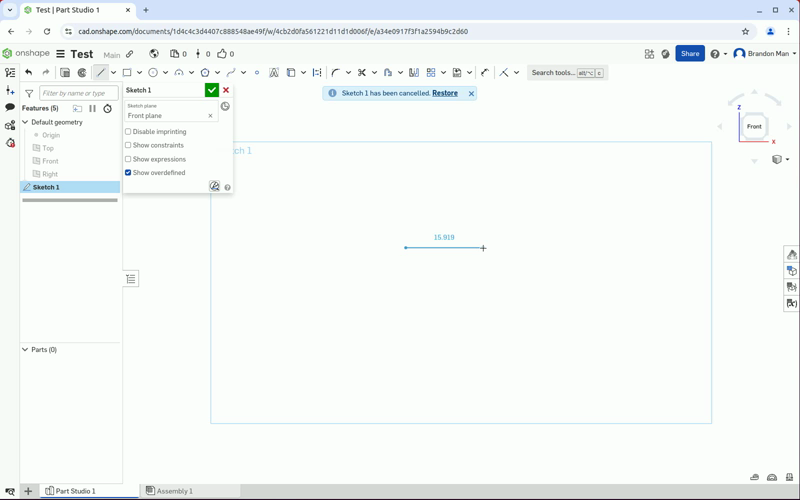
key_up(shift)
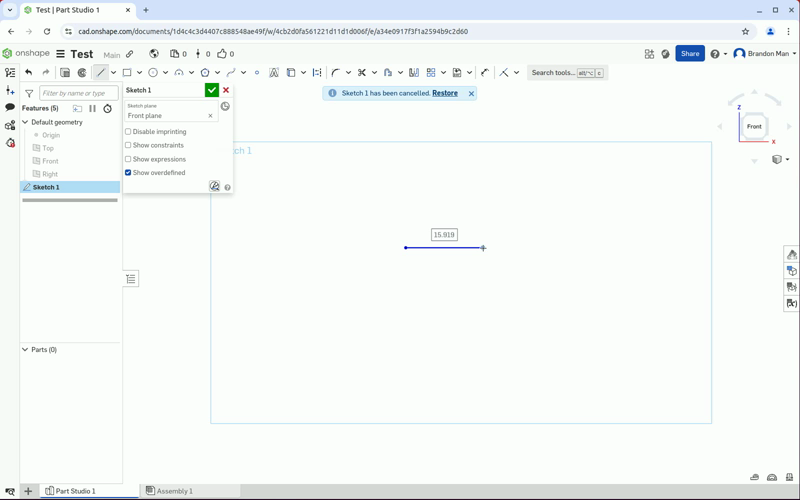
key_down(shift)
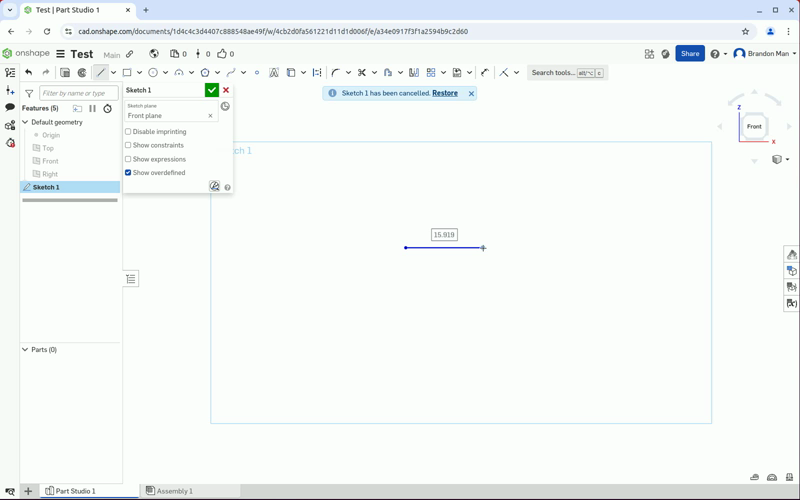
mouse_move(483, 170)
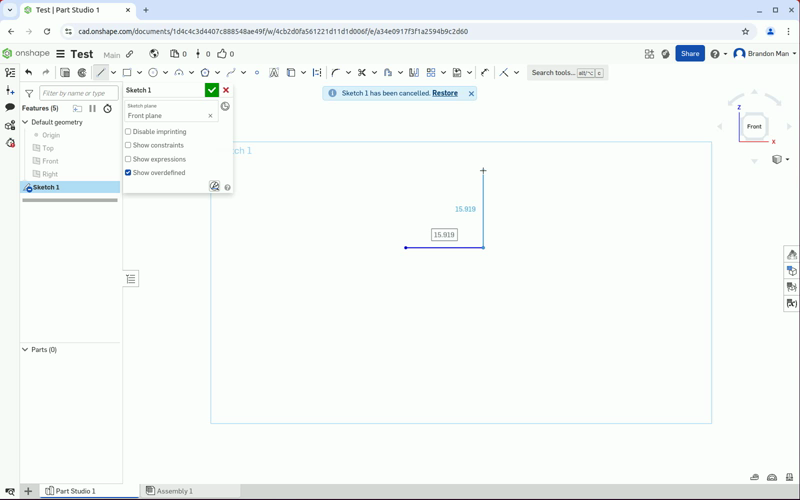
click(483, 170)
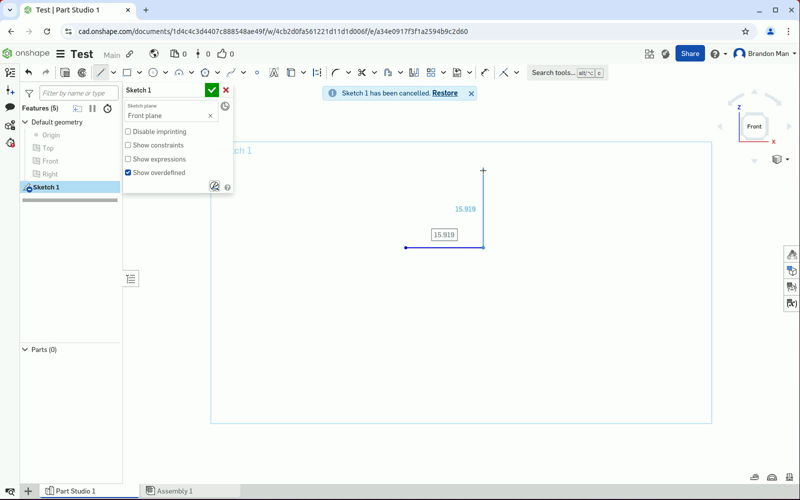
key_up(shift)
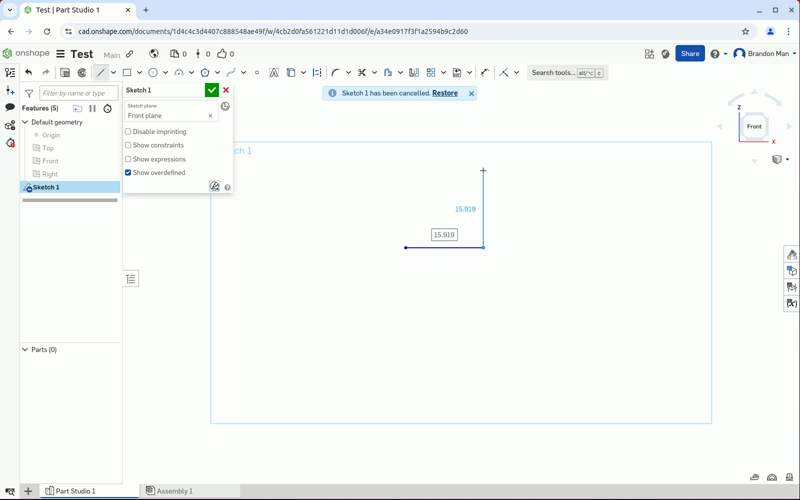
key_down(shift)
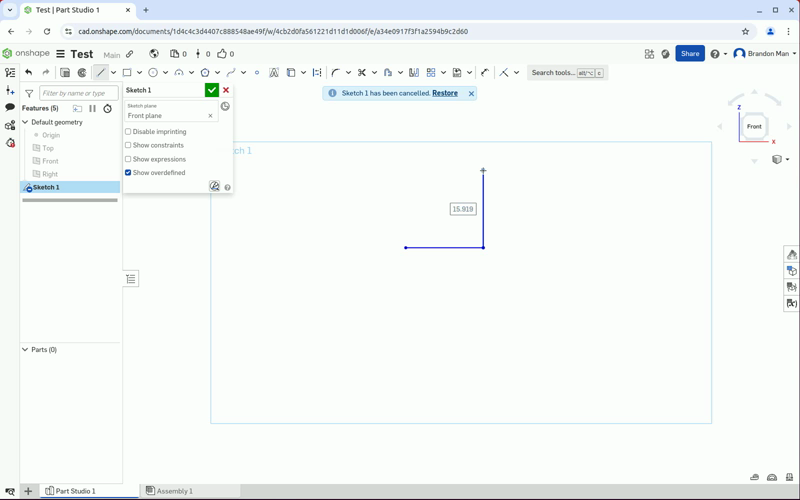
mouse_move(405, 170)
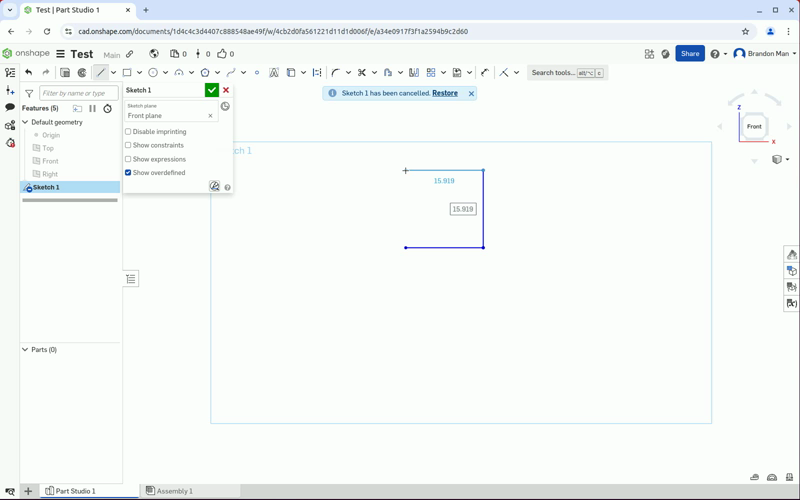
click(405, 170)
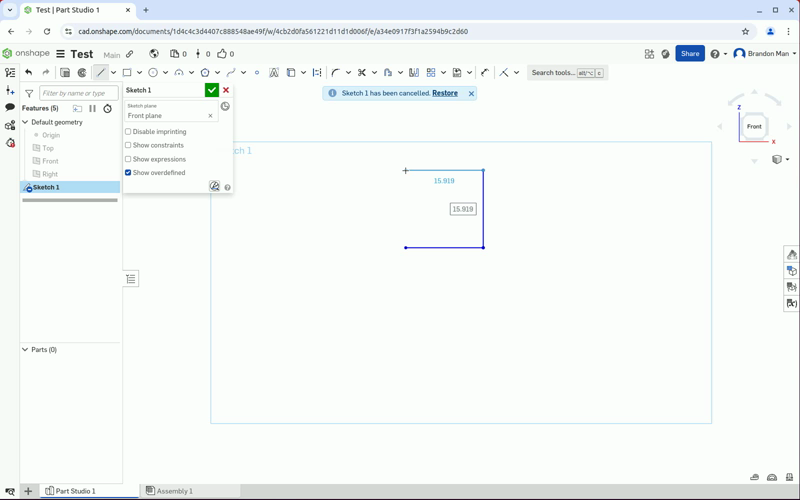
key_up(shift)
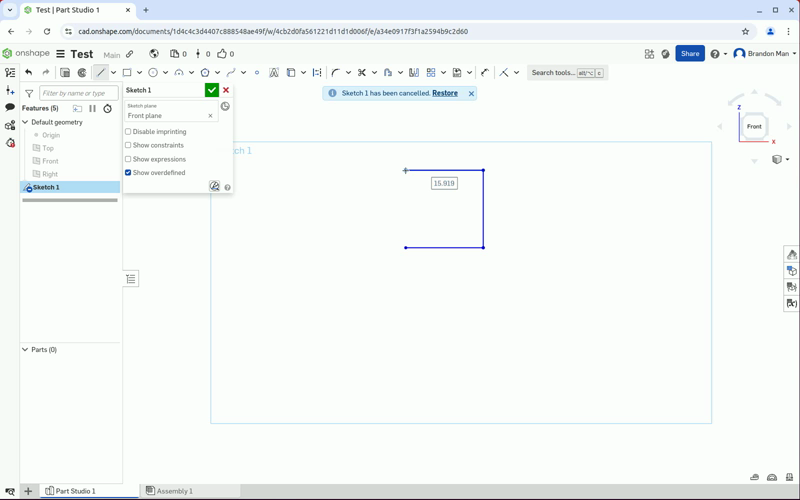
key_down(shift)
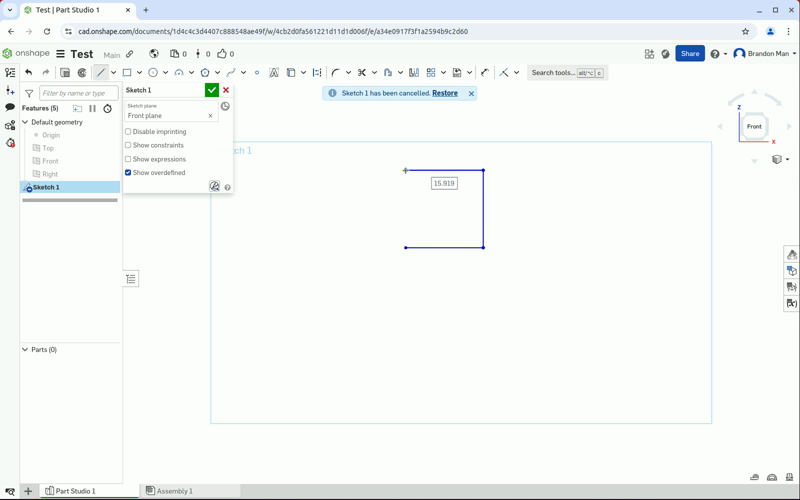
mouse_move(405, 247)
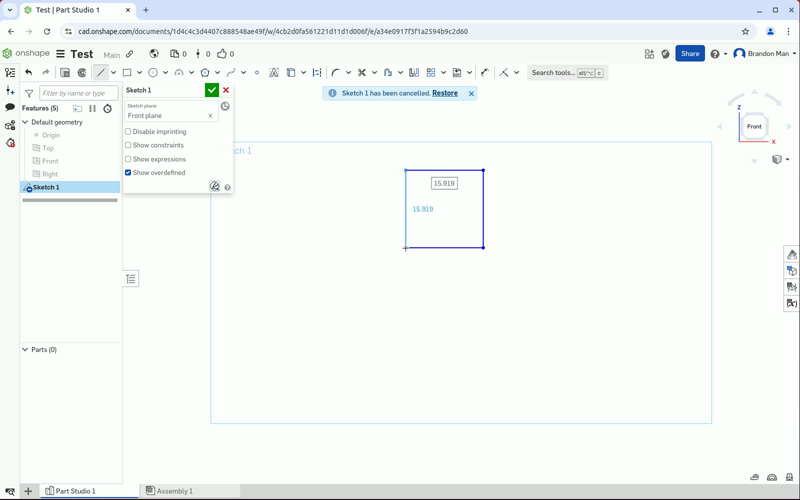
key_up(shift)
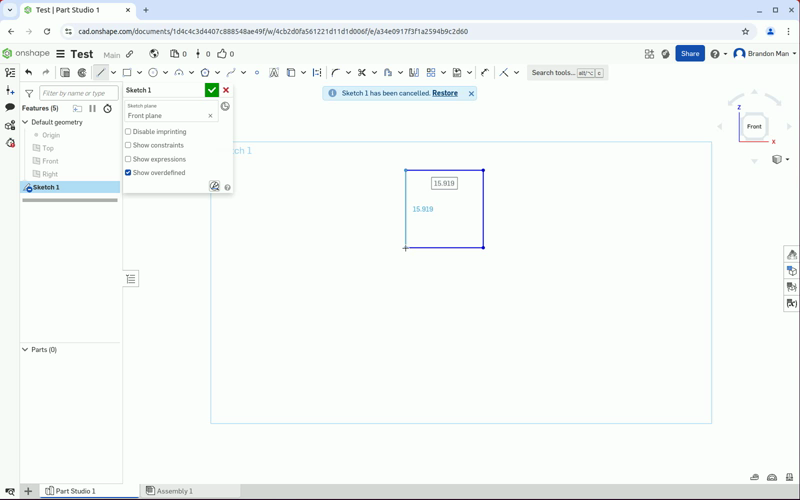
click(405, 247)
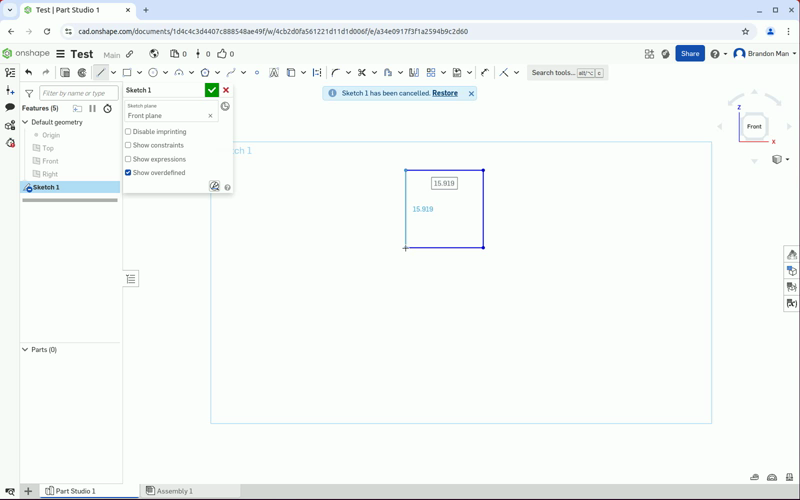
key(esc)
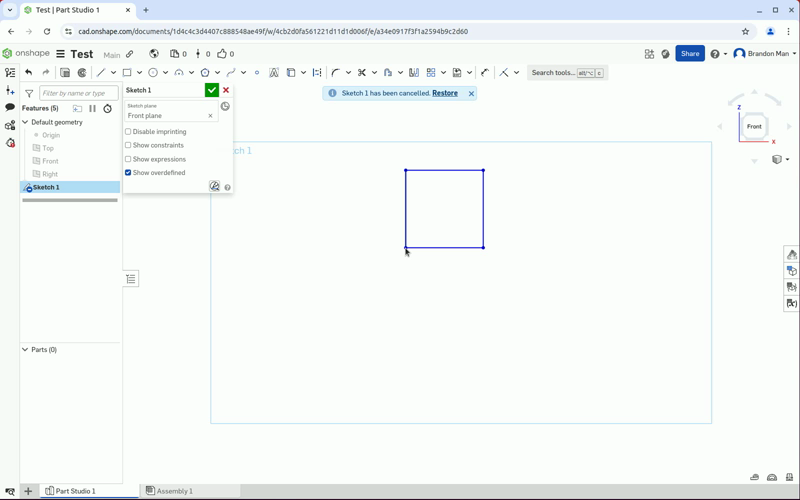
mouse_move(465, 180)
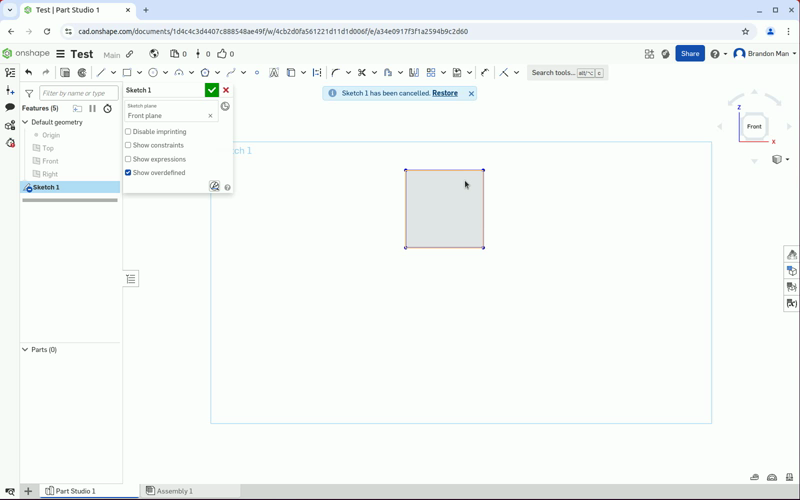
click(465, 180)
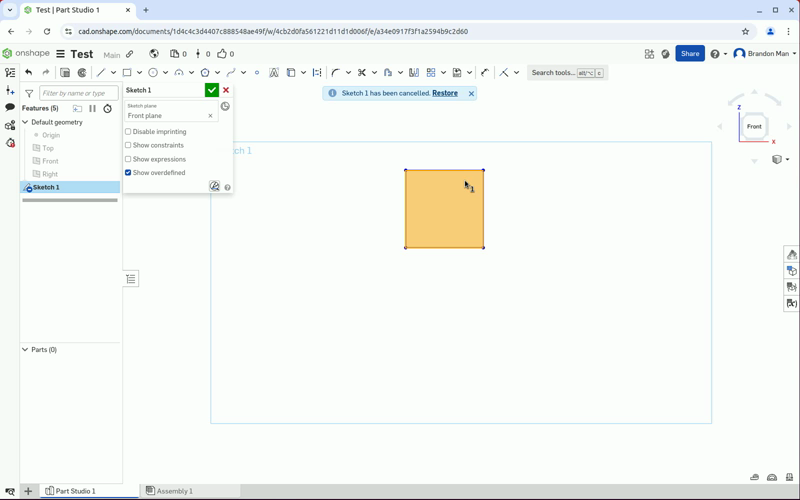
mouse_move(73, 352)
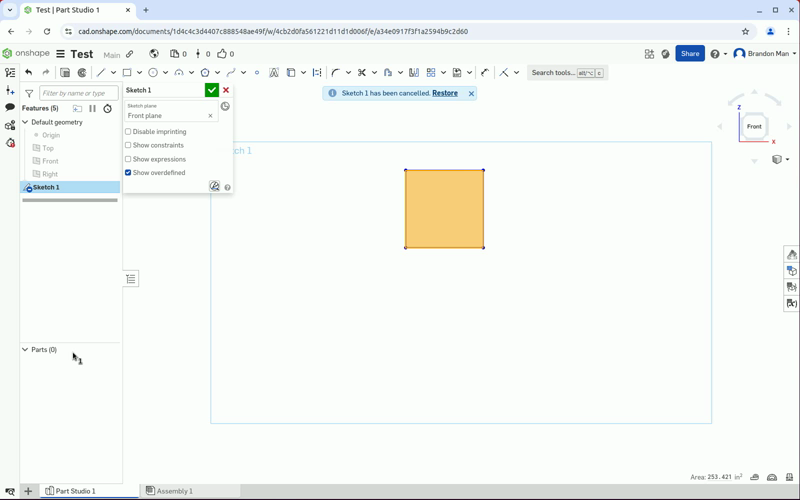
key(shift+y)
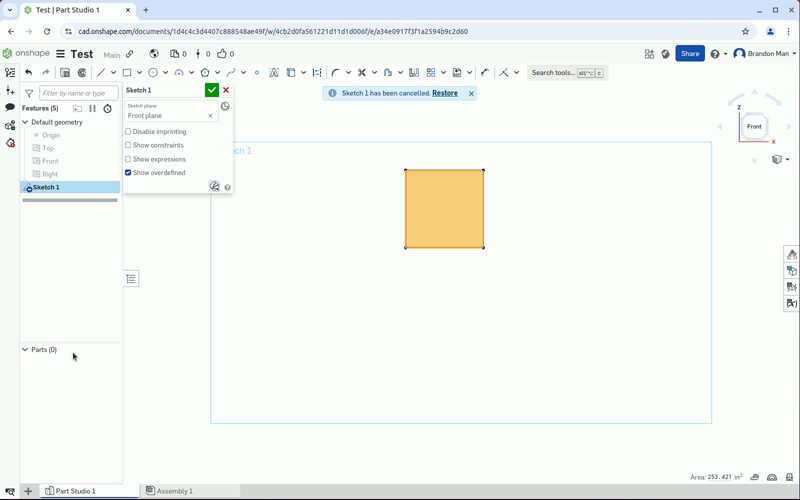
key(shift+e)
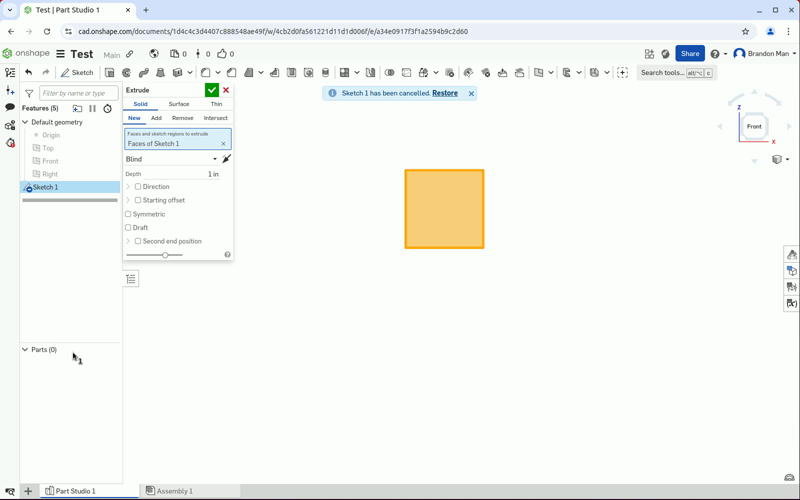
mouse_move(143, 106)
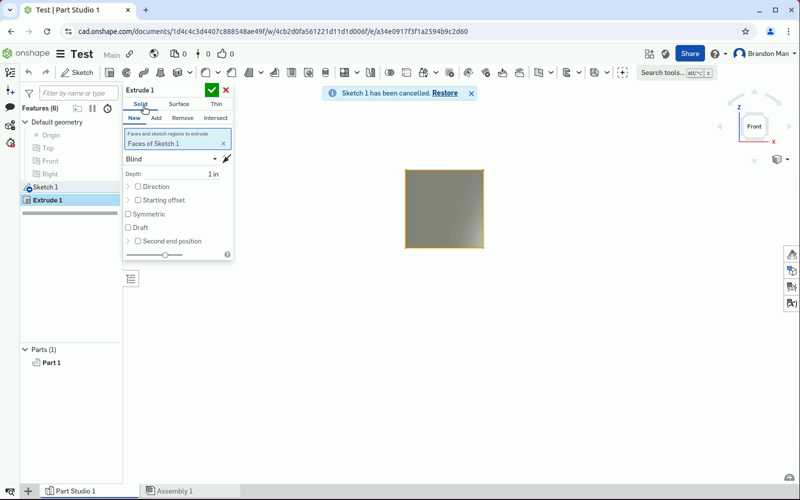
click(143, 106)
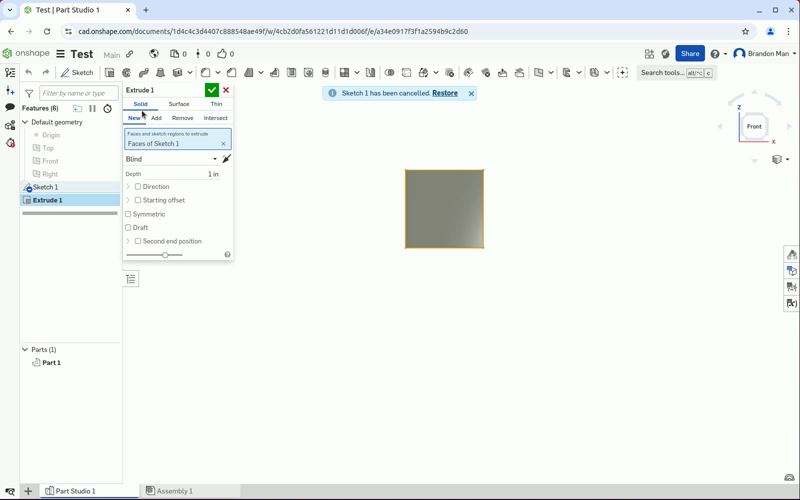
mouse_move(137, 120)
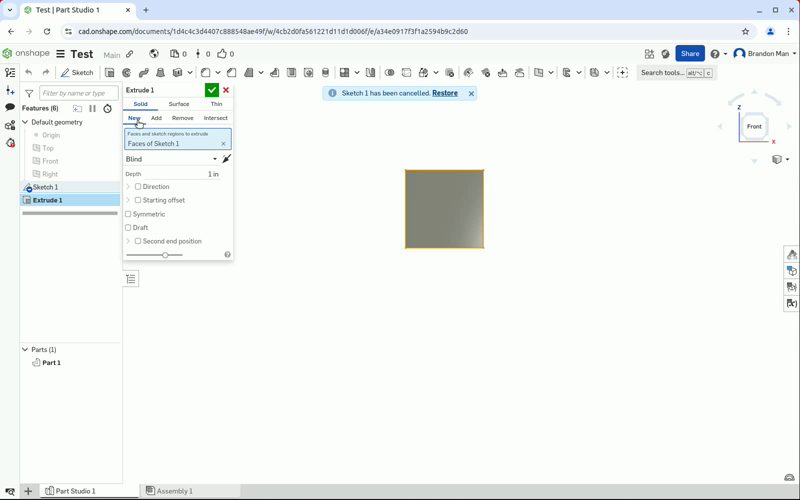
click(137, 120)
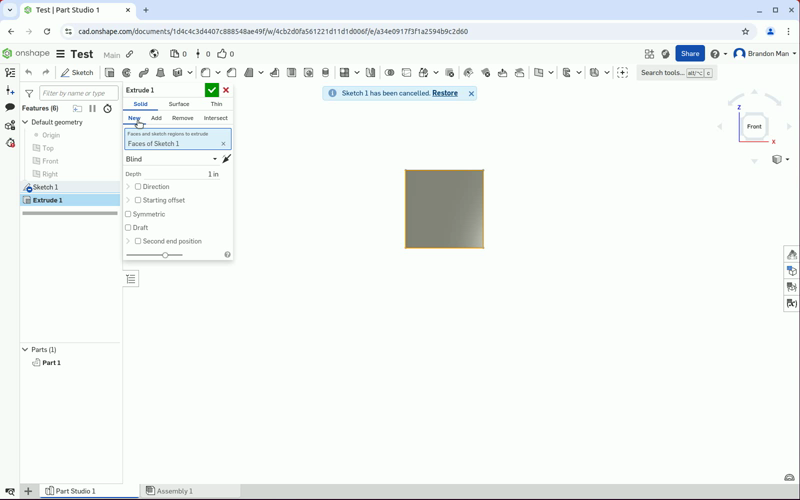
key(tab, 4)
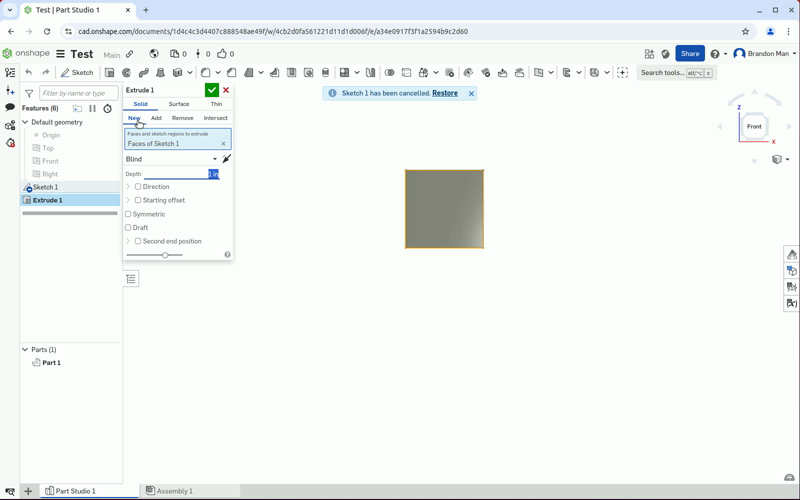
text(15.887)
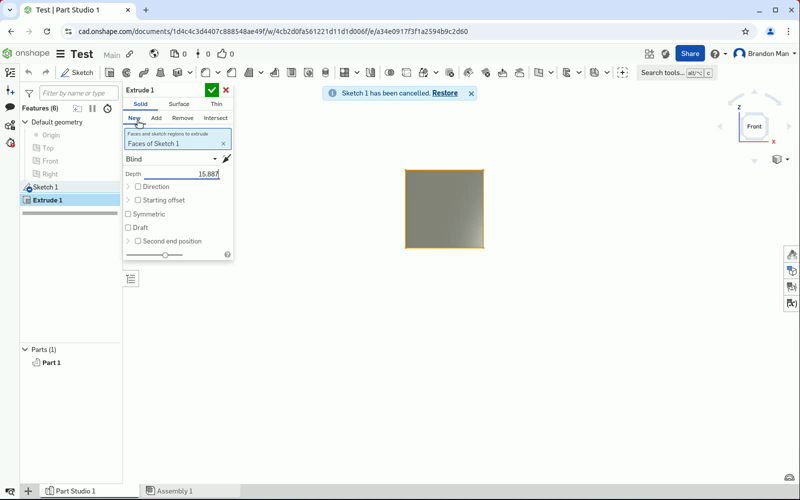
key(enter)
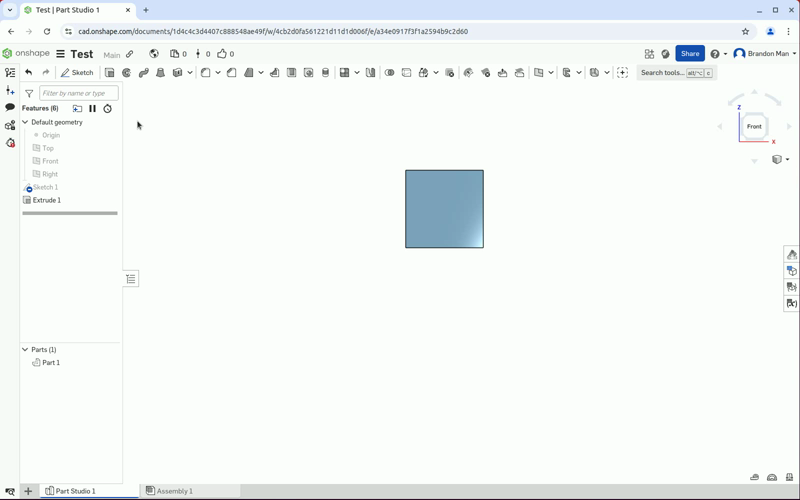
key(shift+h)
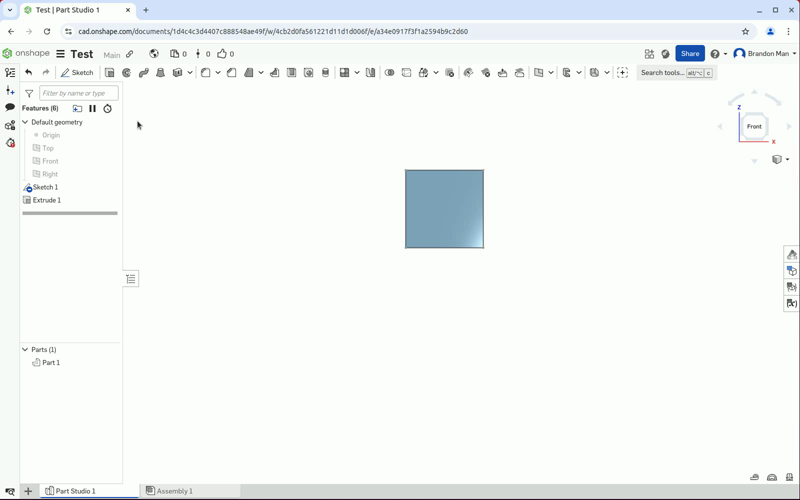
key(shift+h)
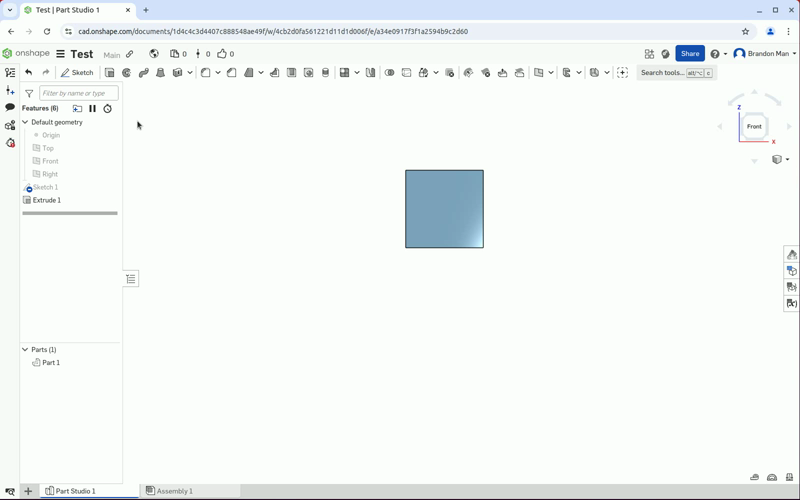
mouse_move(73, 189)
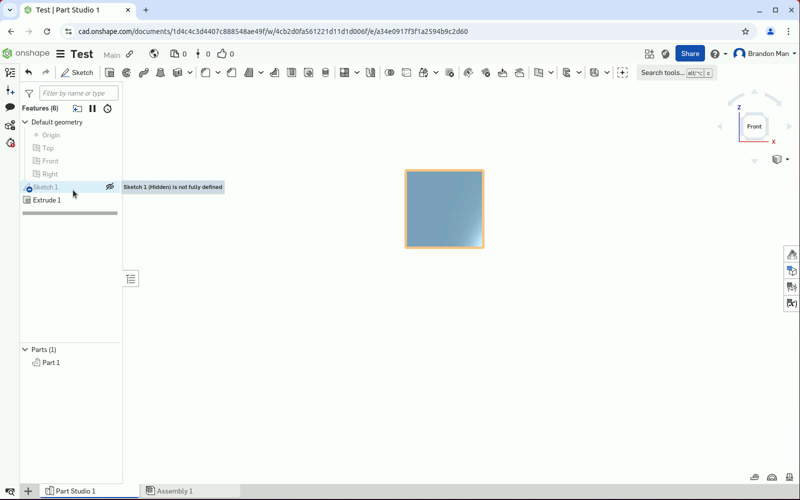
click(73, 189)
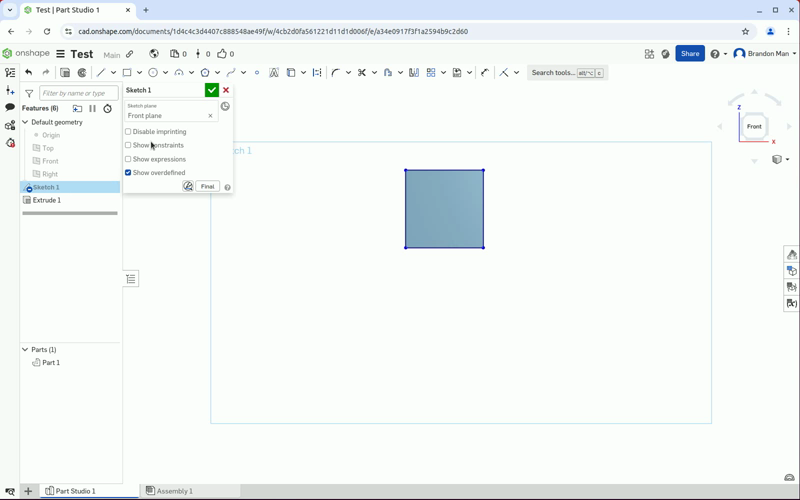
mouse_move(229, 92)
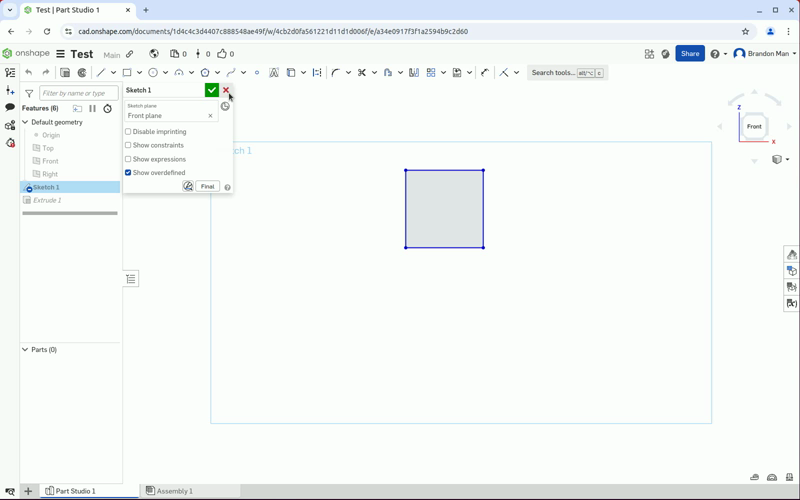
click(229, 92)
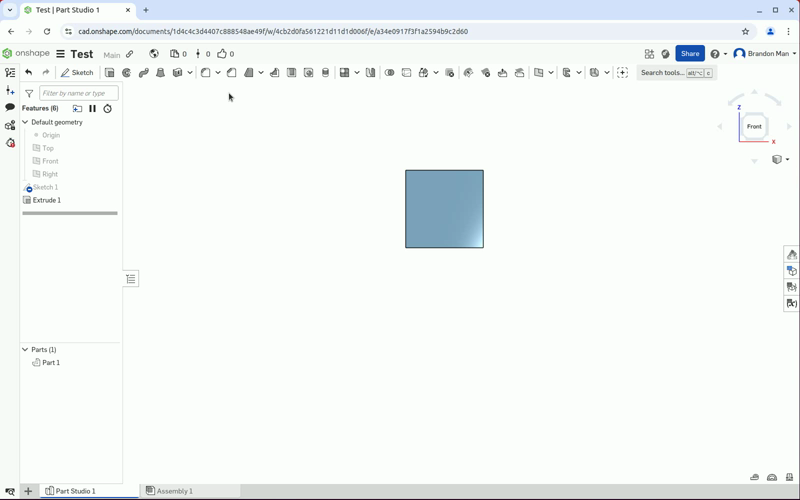
mouse_move(541, 75)
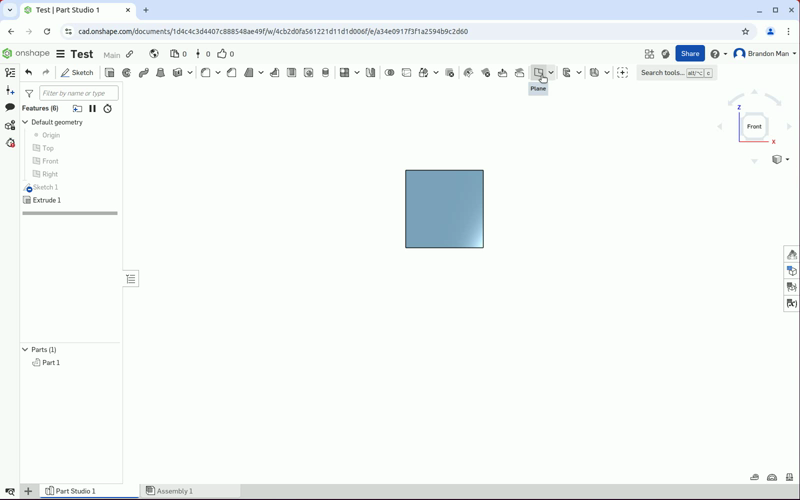
click(541, 75)
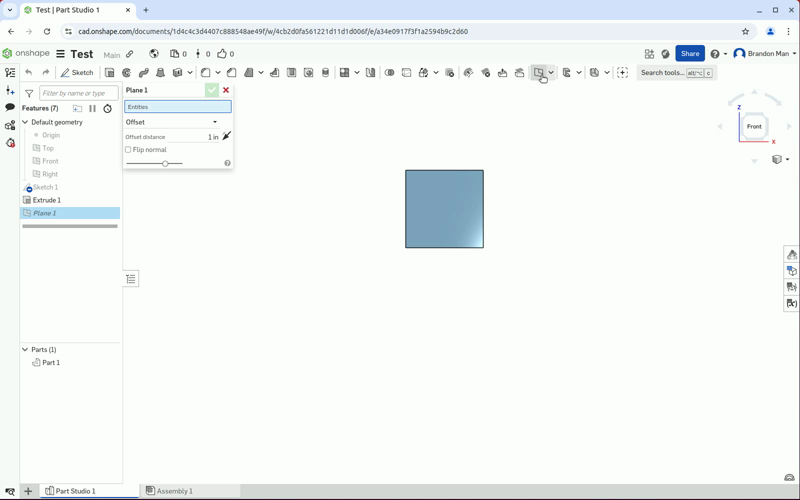
mouse_move(73, 163)
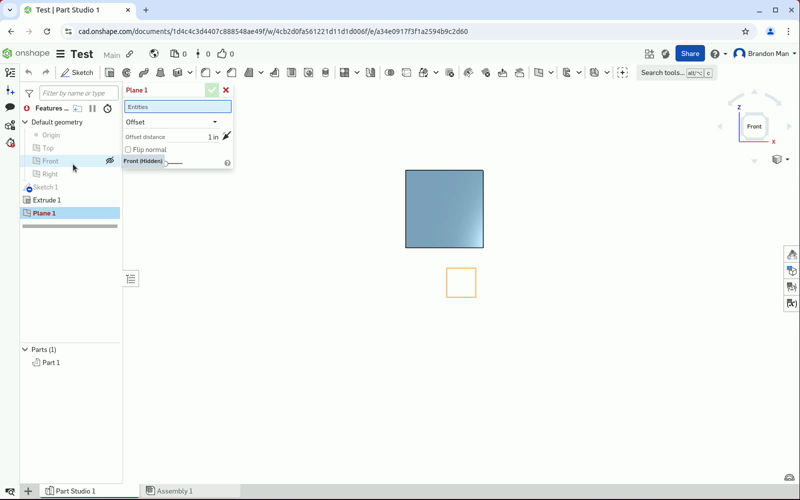
click(73, 163)
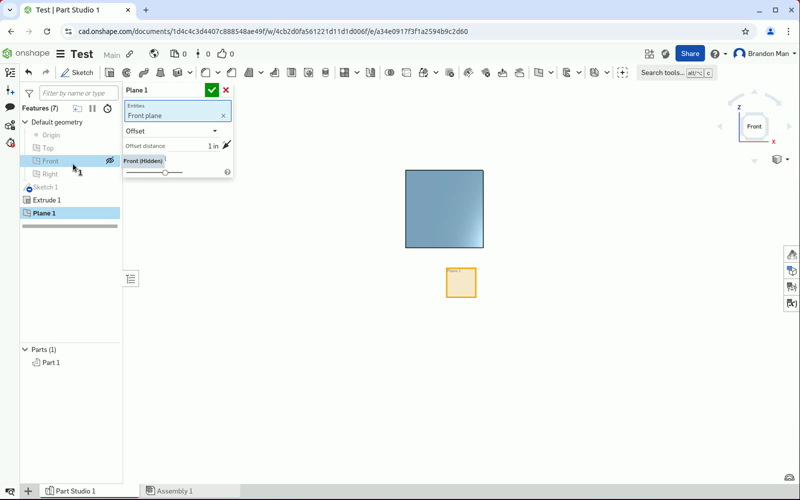
key(tab, 2)
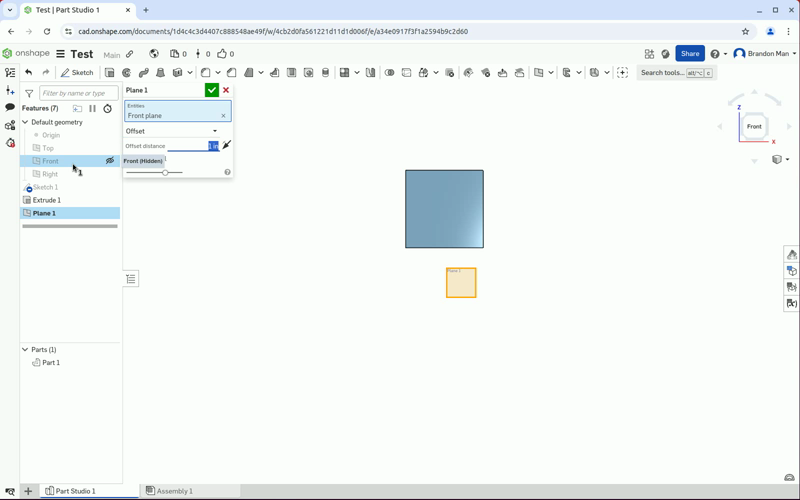
text(15.898)
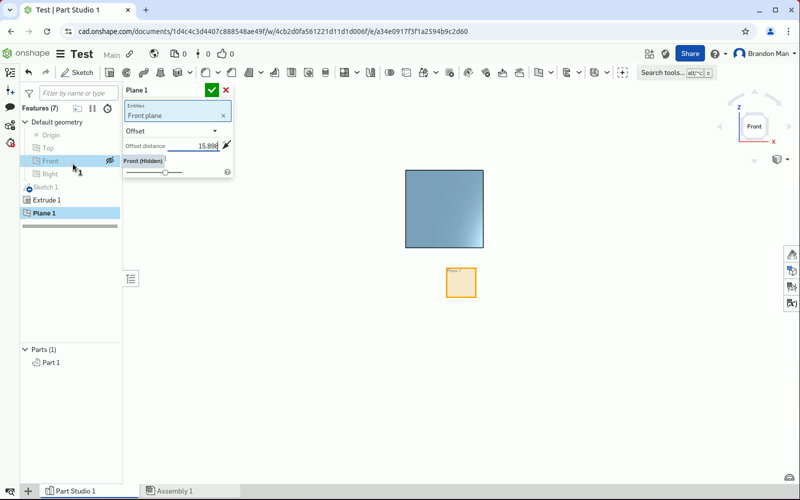
key(enter, 2)
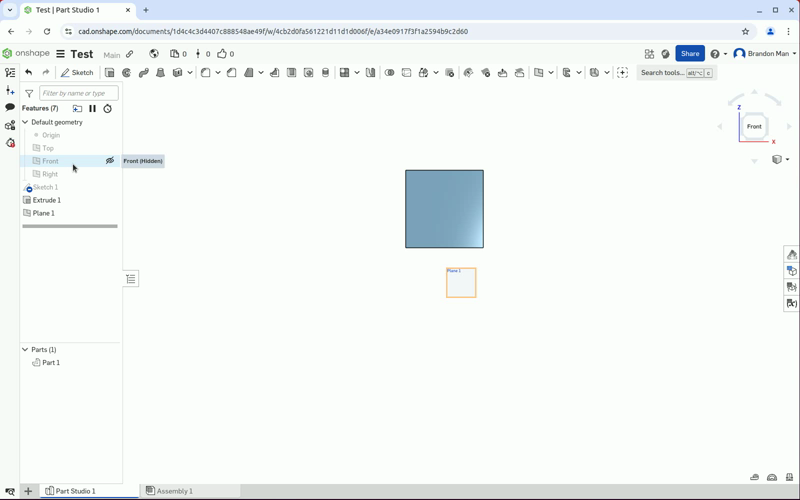
key(shift+s)
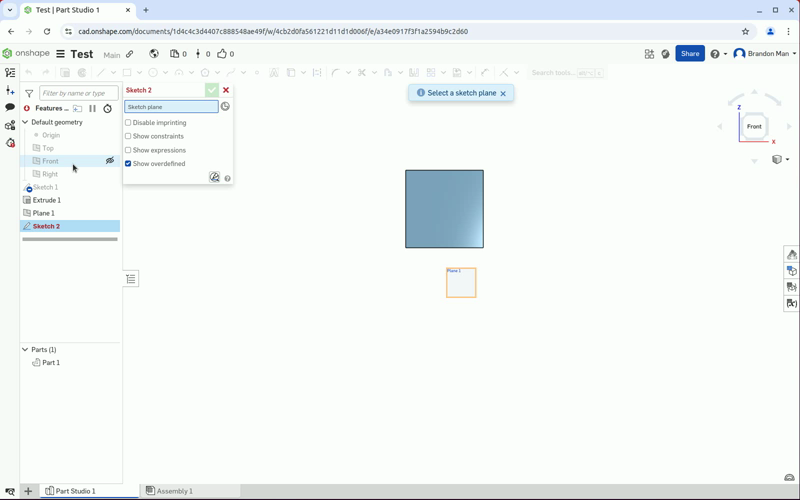
mouse_move(73, 215)
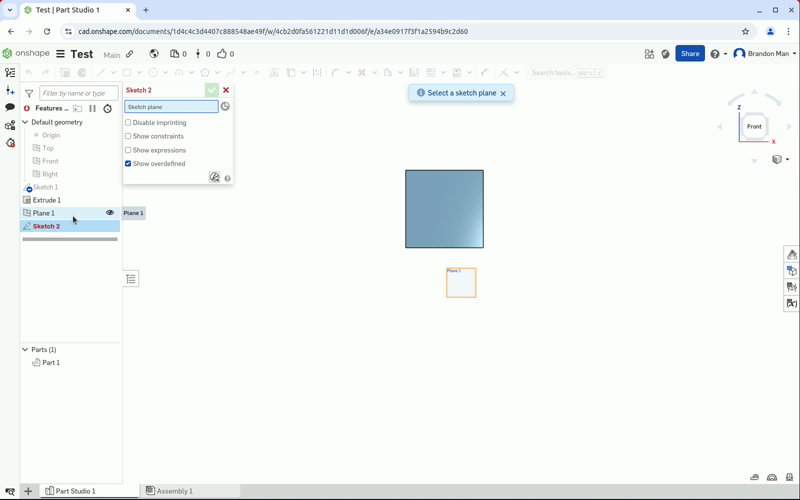
click(73, 215)
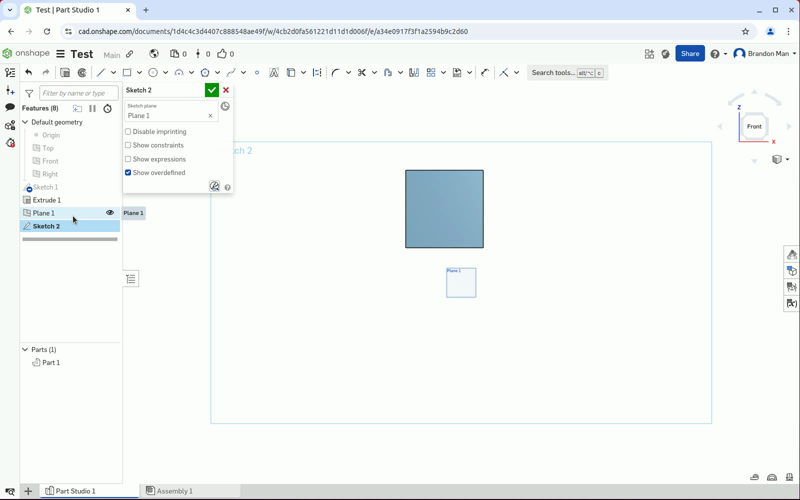
mouse_move(73, 352)
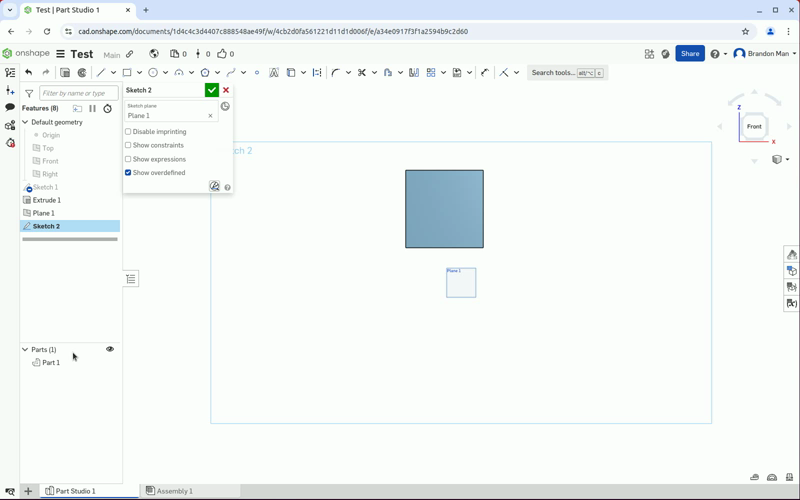
key(y)
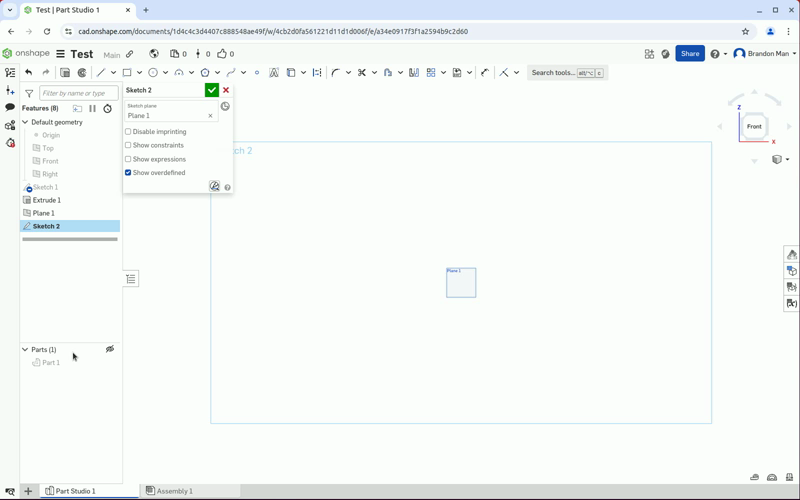
key(l)
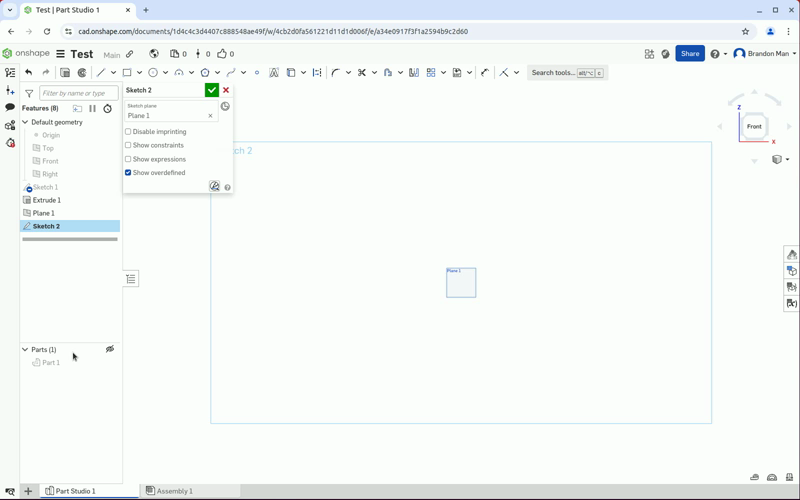
key_down(shift)
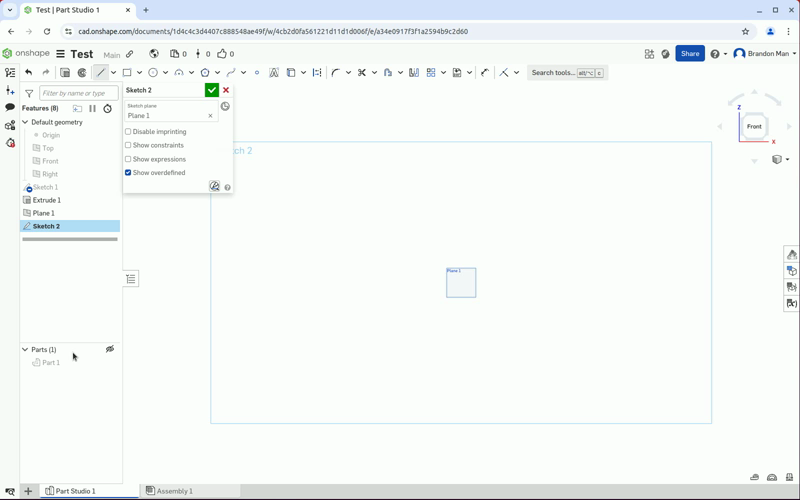
mouse_move(426, 219)
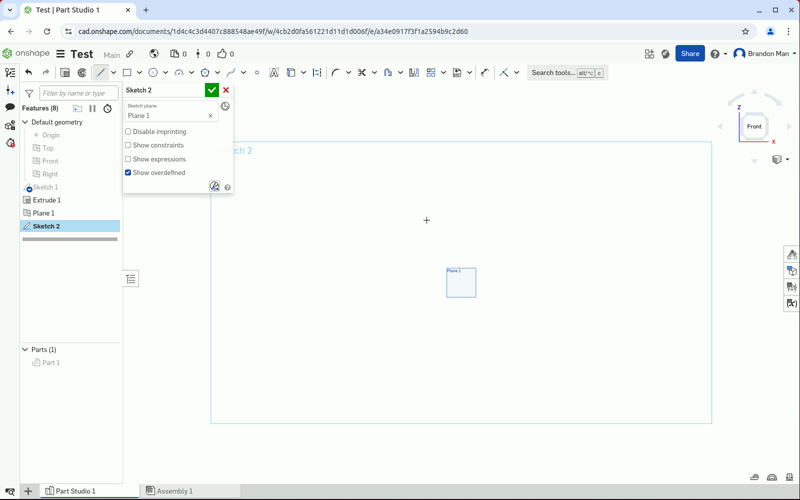
click(426, 219)
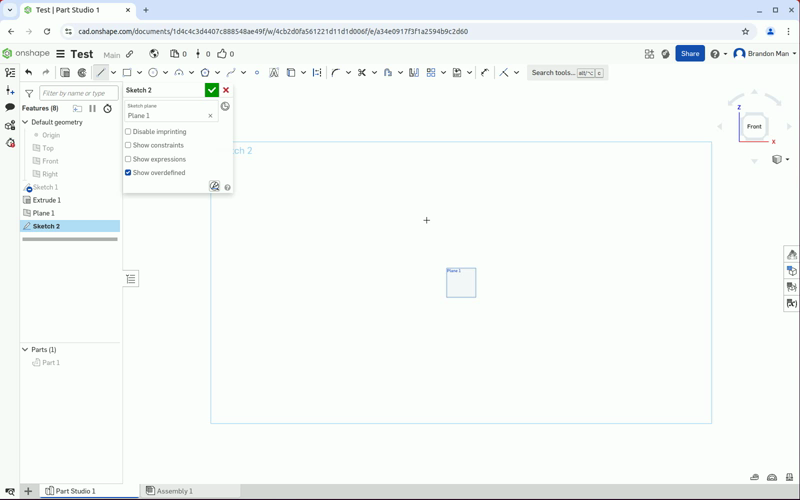
key_up(shift)
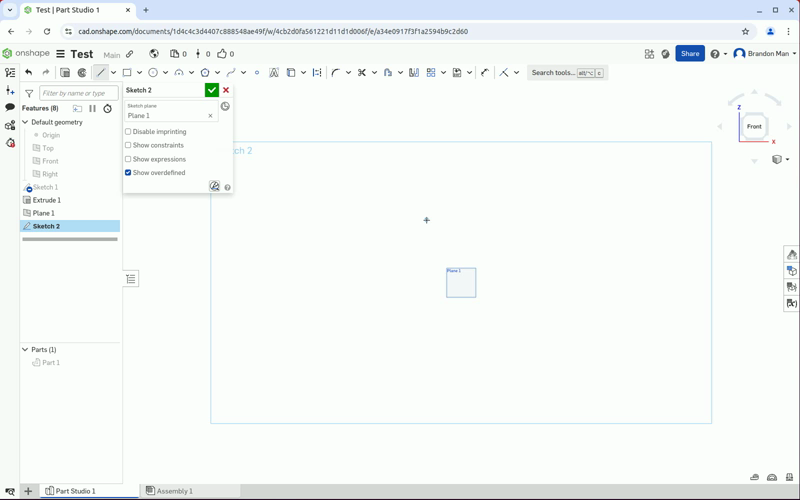
key_down(shift)
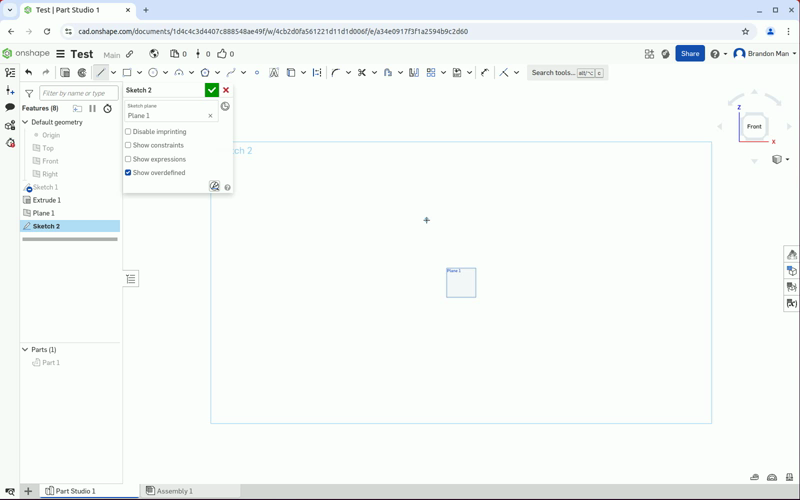
mouse_move(456, 219)
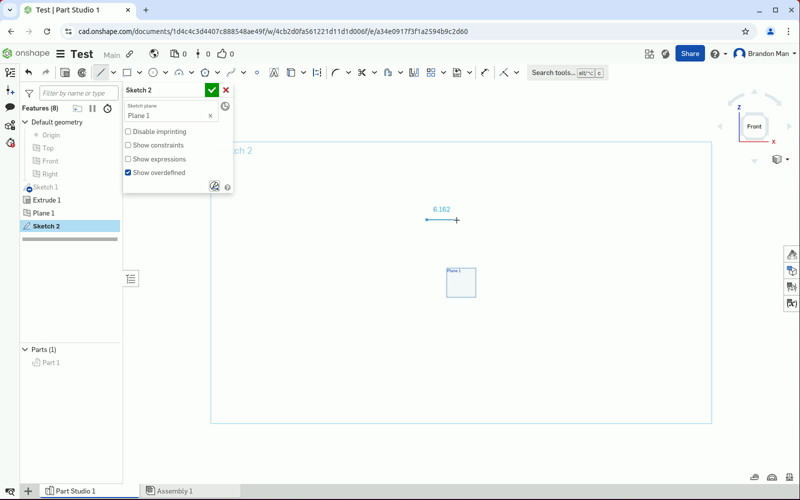
mouse_move(453, 219)
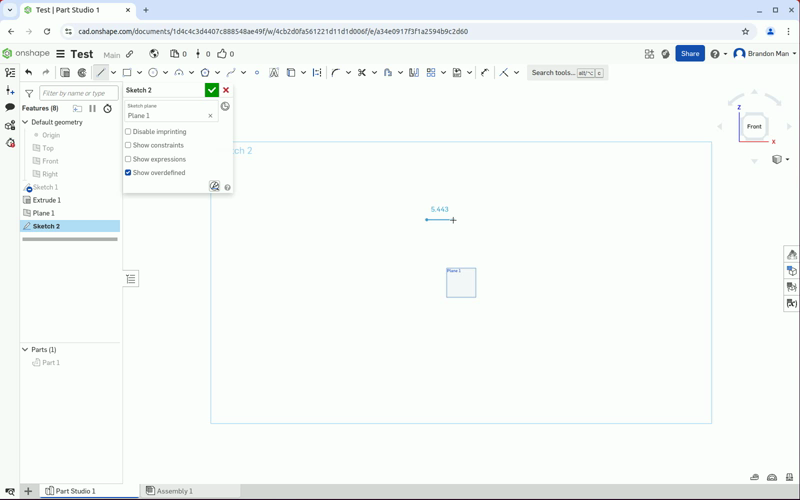
click(453, 219)
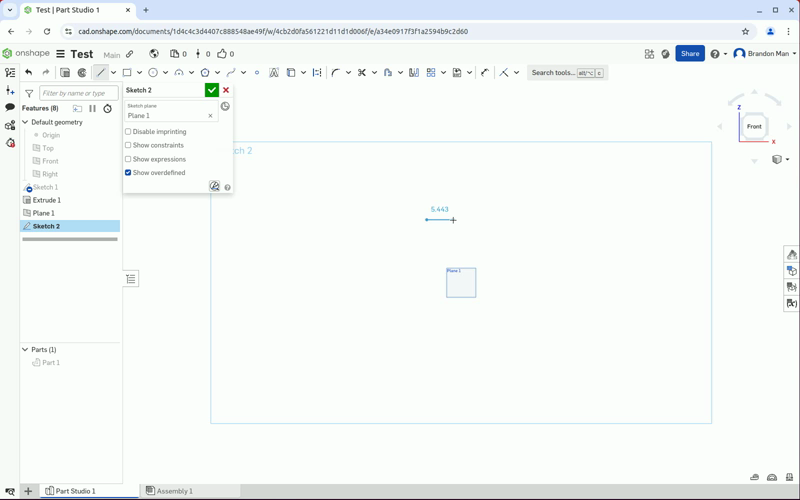
key_up(shift)
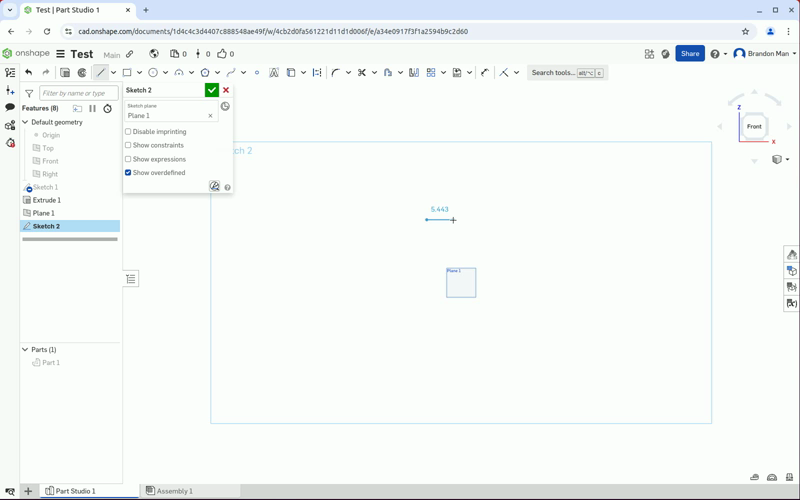
key_down(shift)
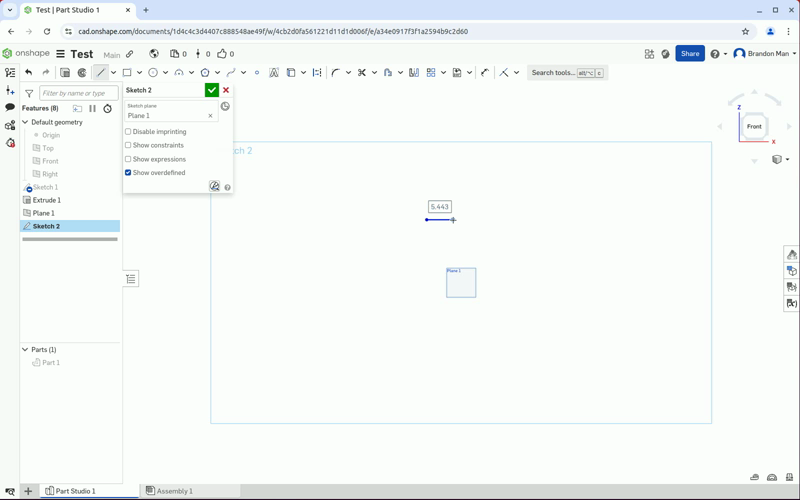
mouse_move(483, 219)
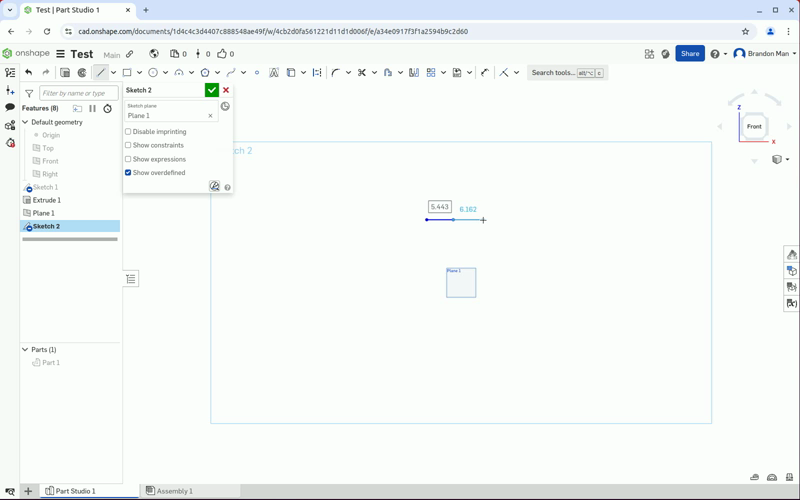
mouse_move(453, 192)
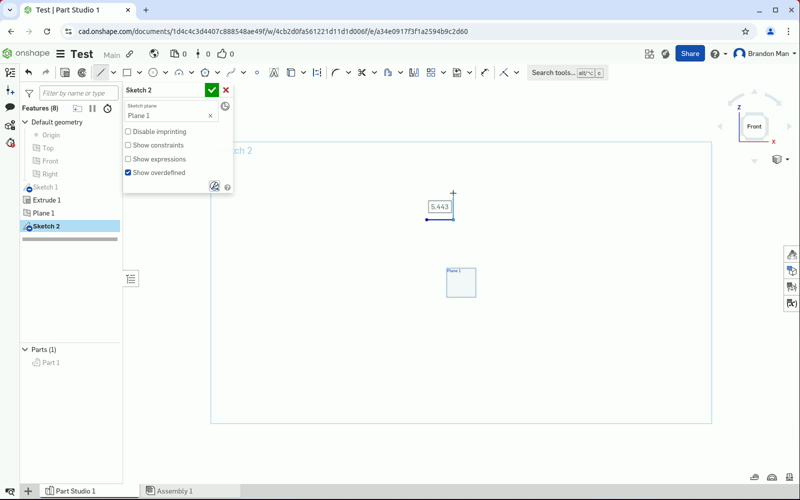
click(453, 192)
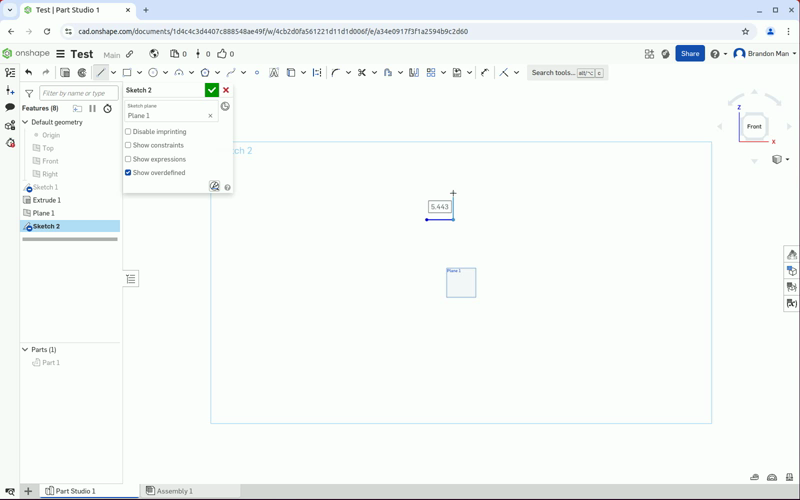
key_up(shift)
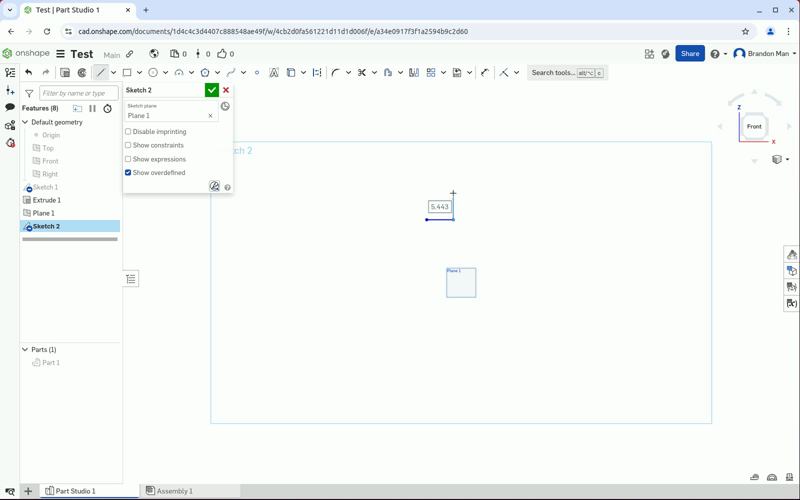
key_down(shift)
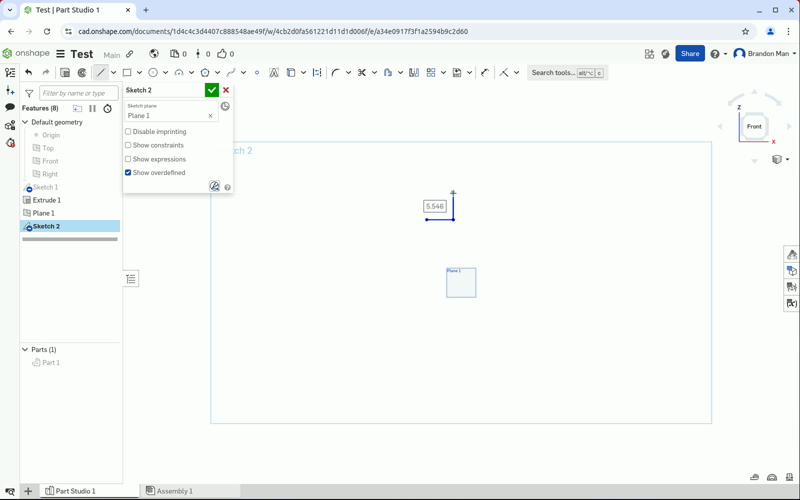
mouse_move(483, 192)
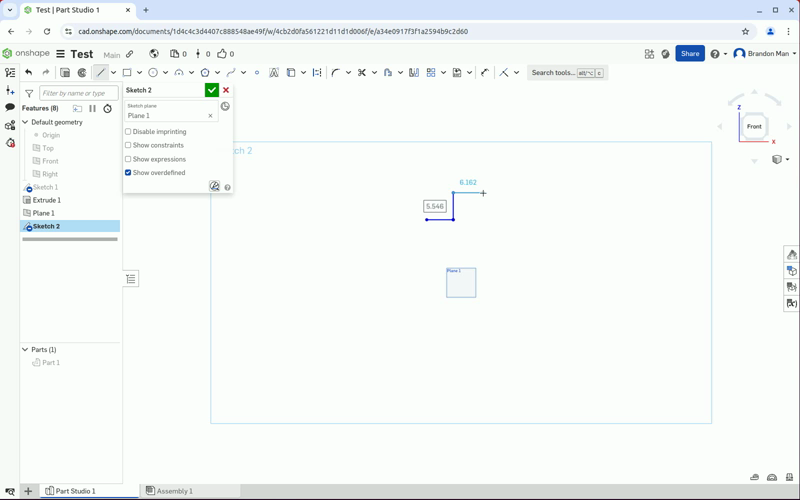
mouse_move(426, 192)
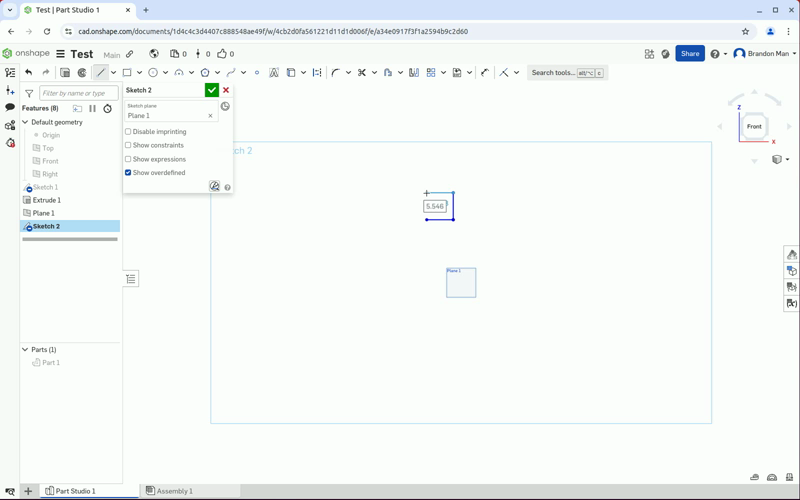
click(426, 192)
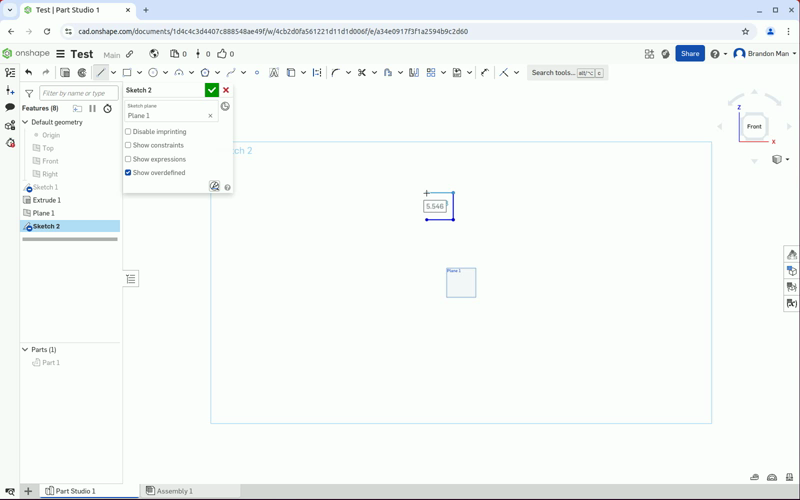
key_up(shift)
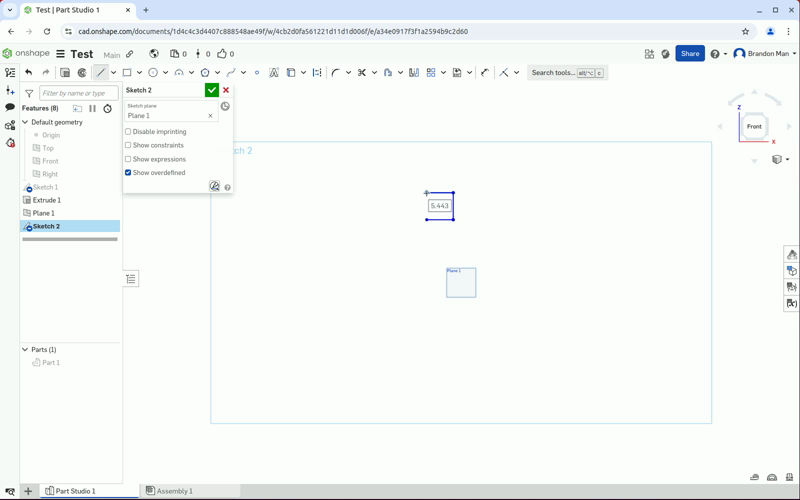
mouse_move(456, 192)
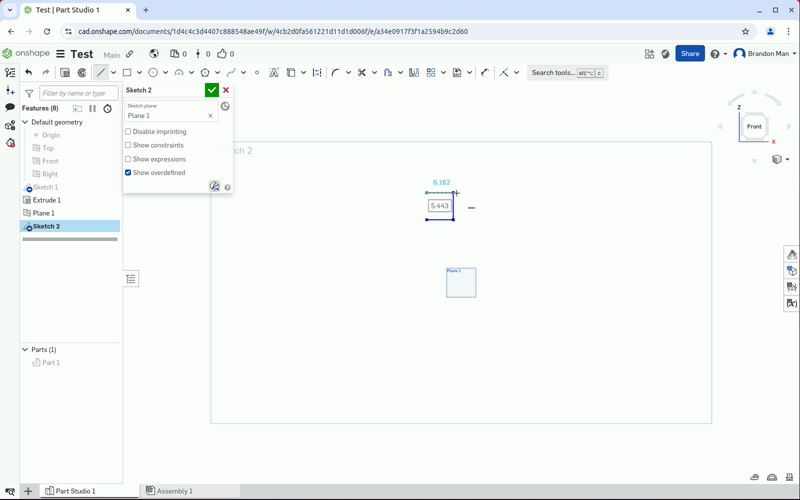
key_down(shift)
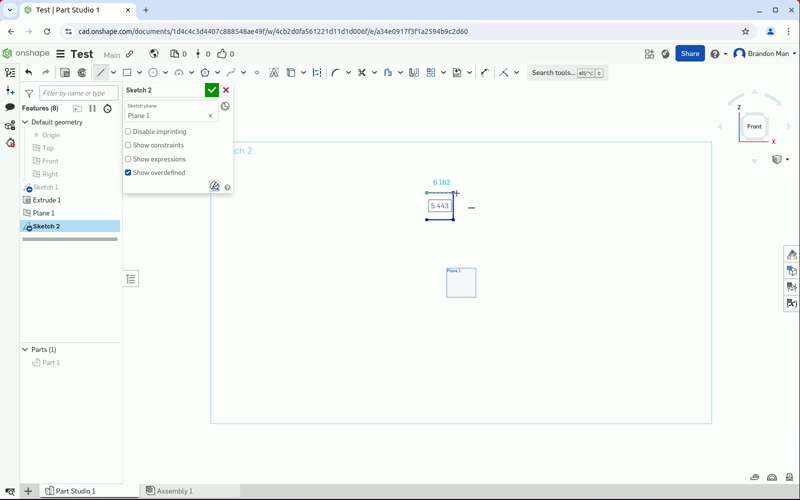
mouse_move(426, 219)
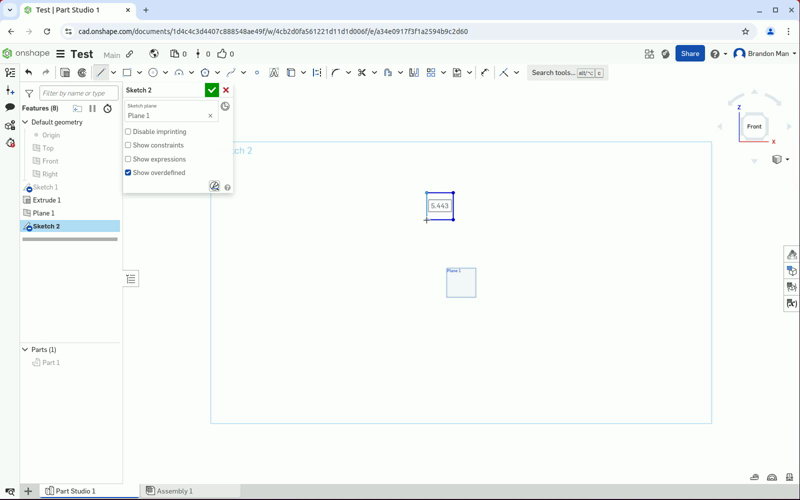
key_up(shift)
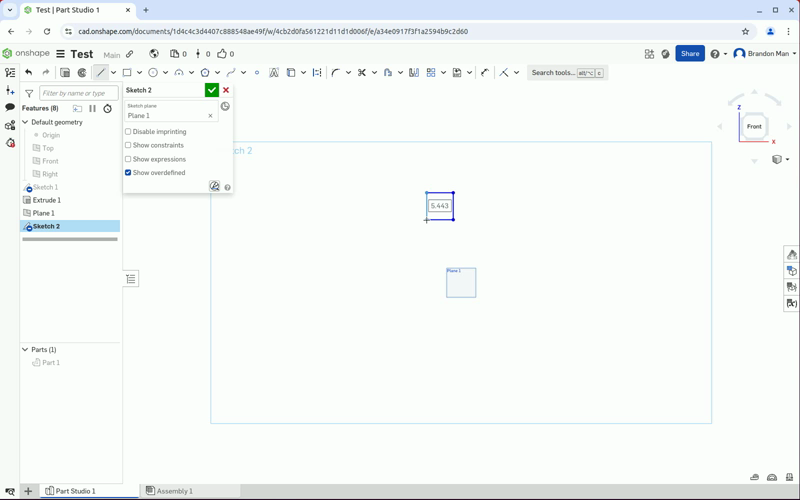
click(426, 219)
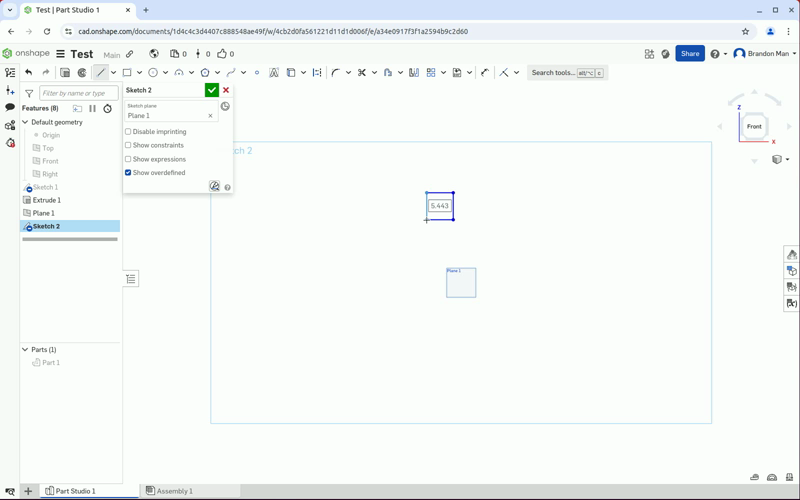
key(esc)
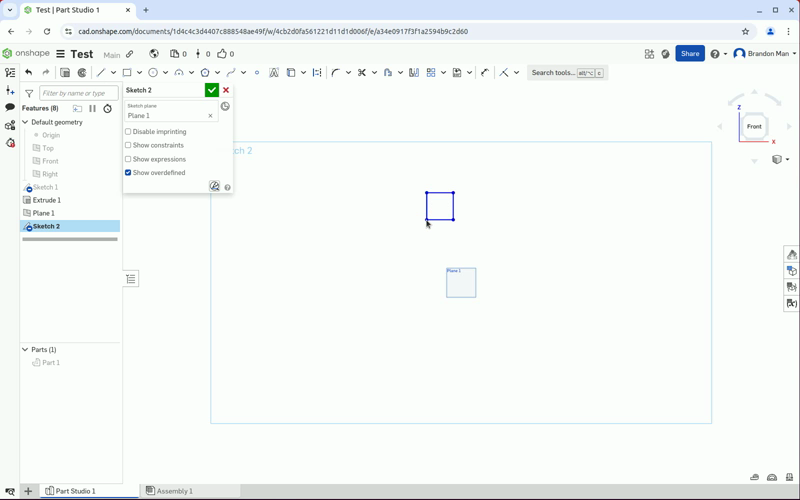
mouse_move(432, 203)
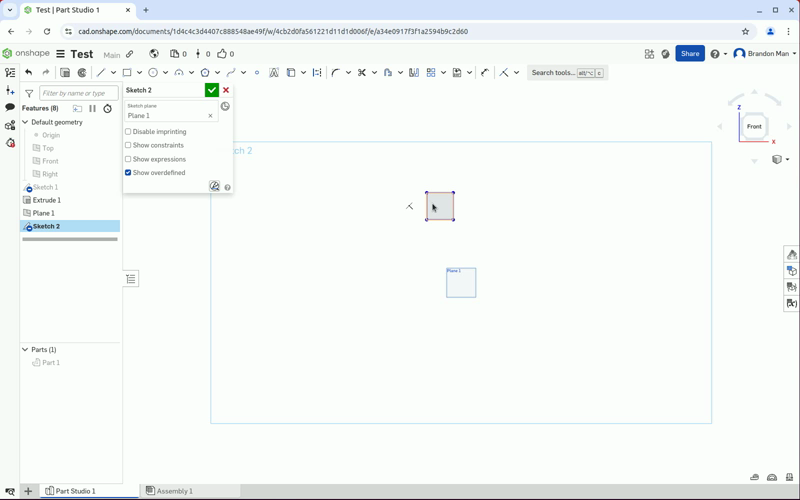
scroll(6)
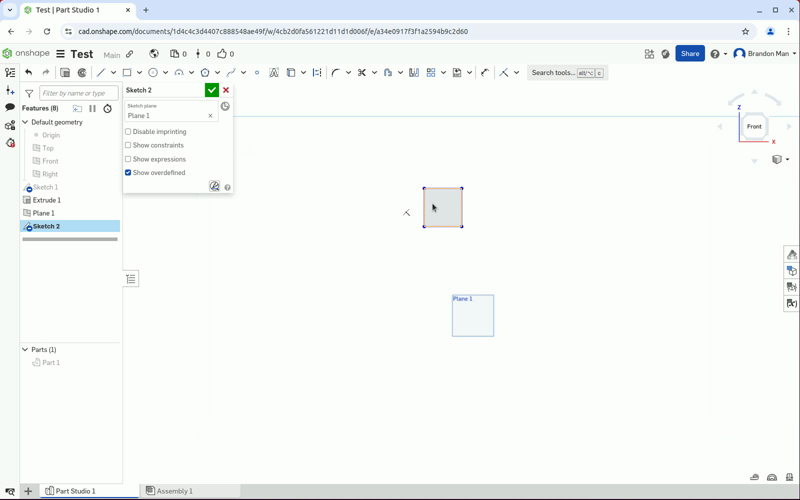
scroll(6)
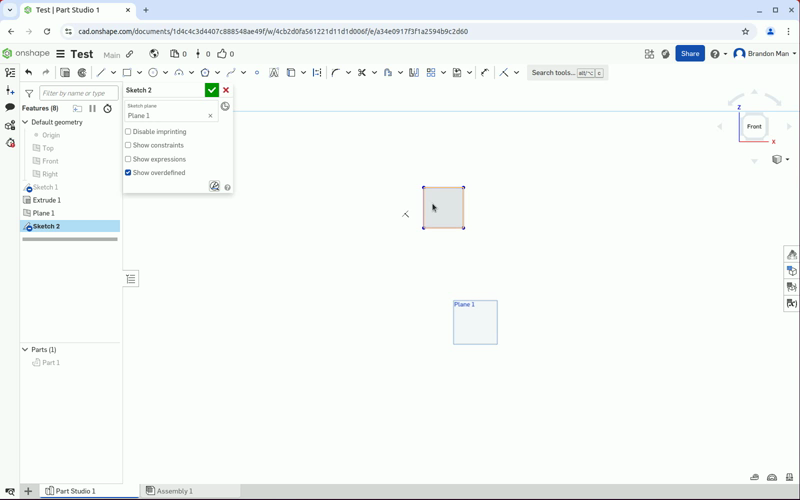
scroll(6)
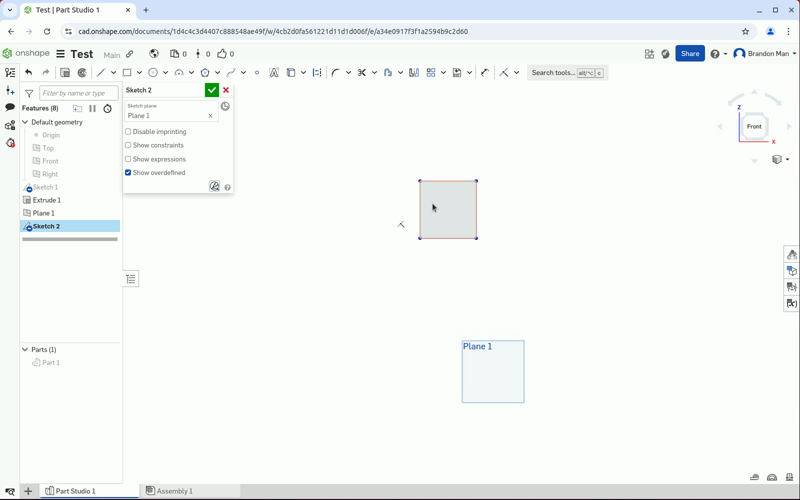
scroll(6)
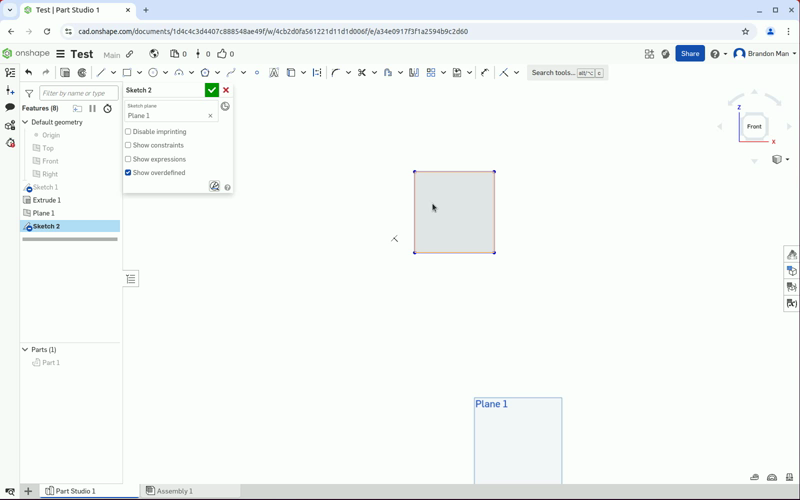
scroll(6)
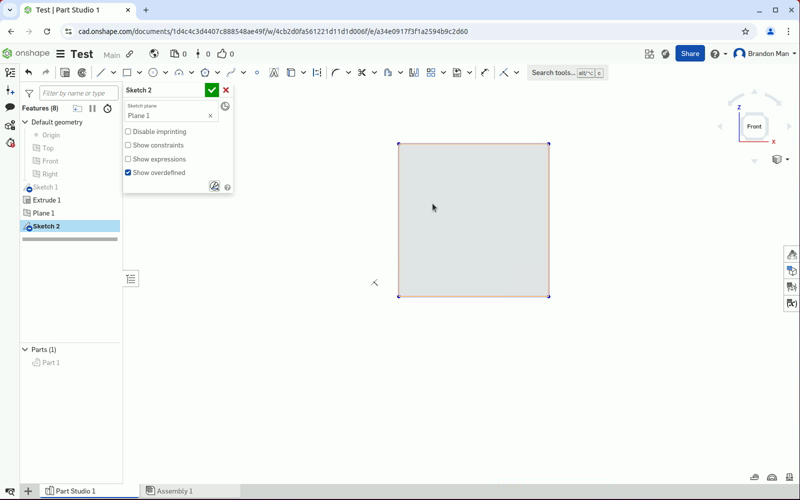
scroll(6)
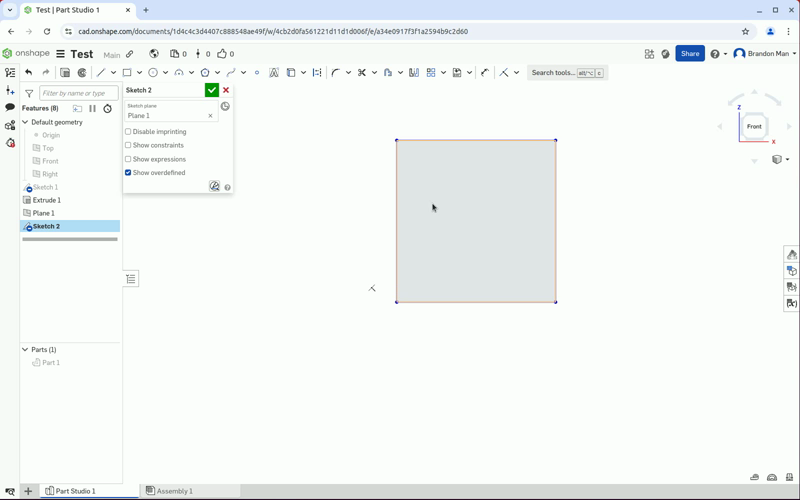
scroll(6)
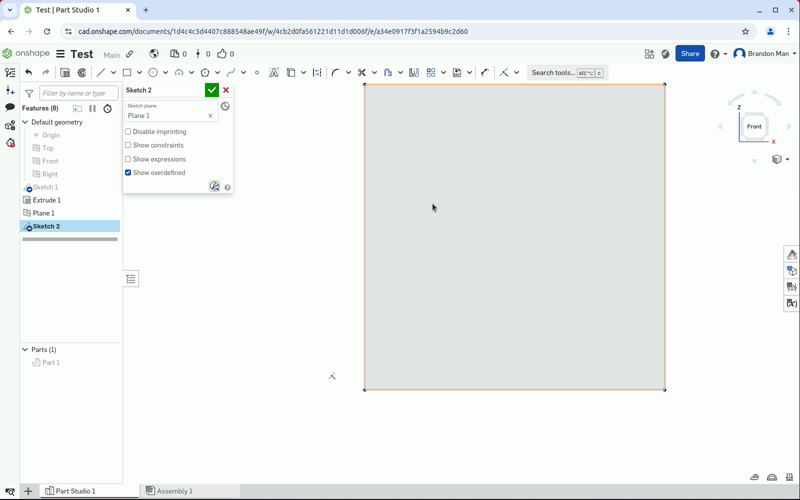
click(432, 203)
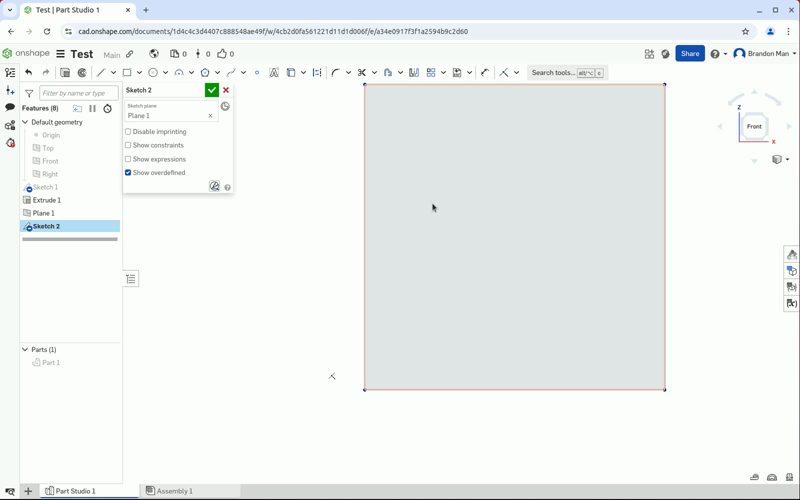
scroll(-6)
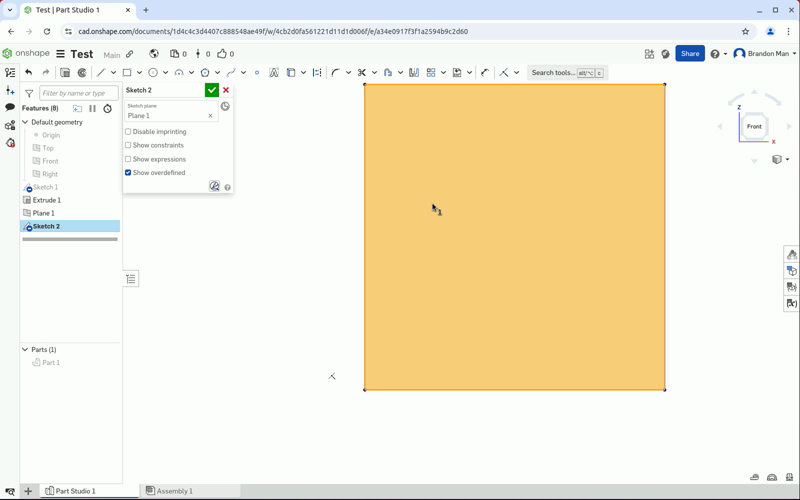
scroll(-6)
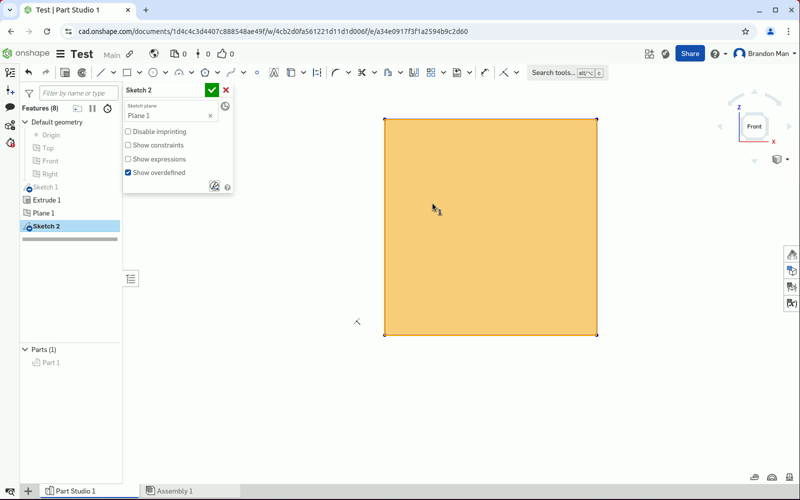
scroll(-6)
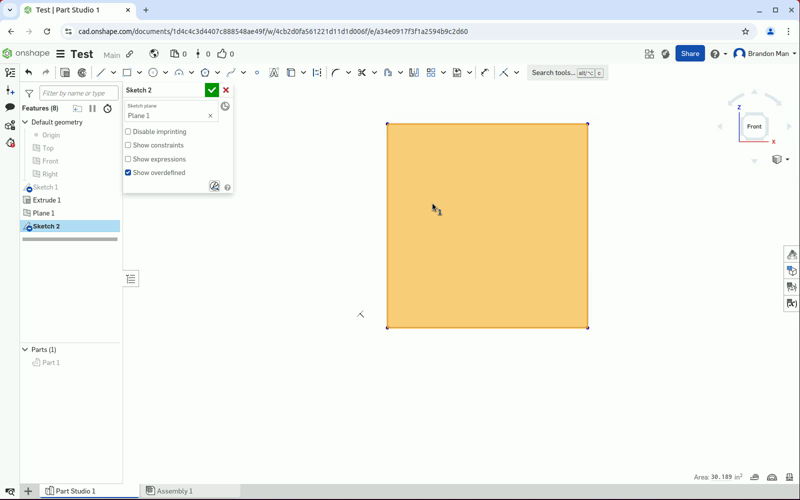
scroll(-6)
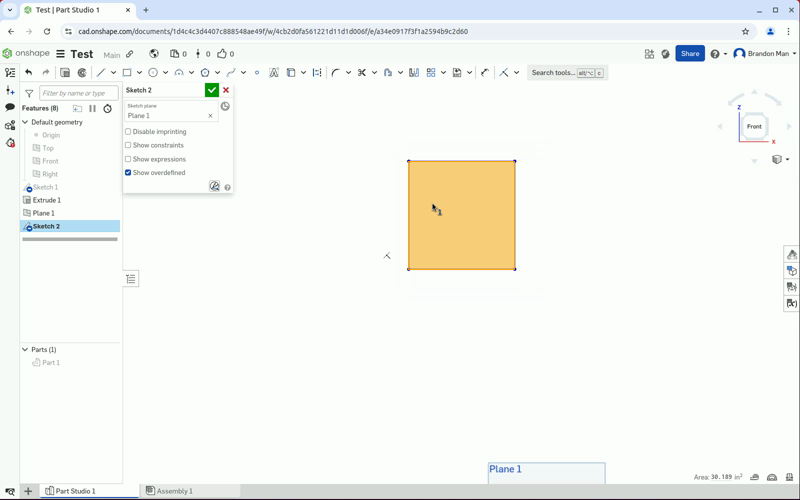
scroll(-6)
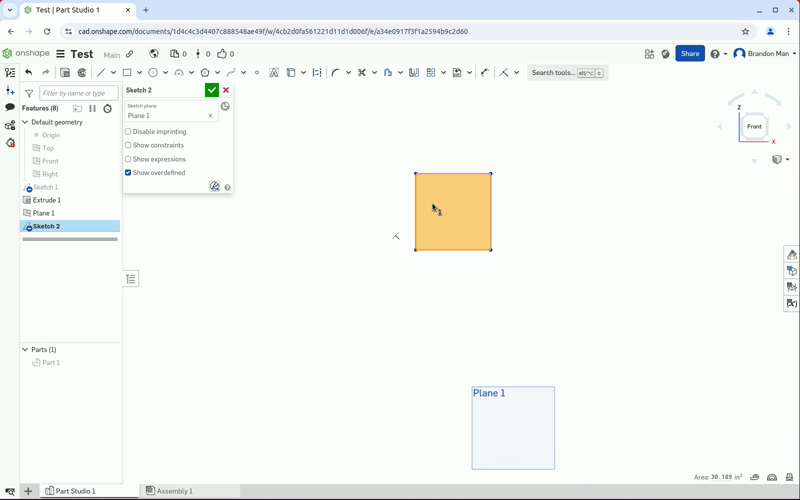
scroll(-6)
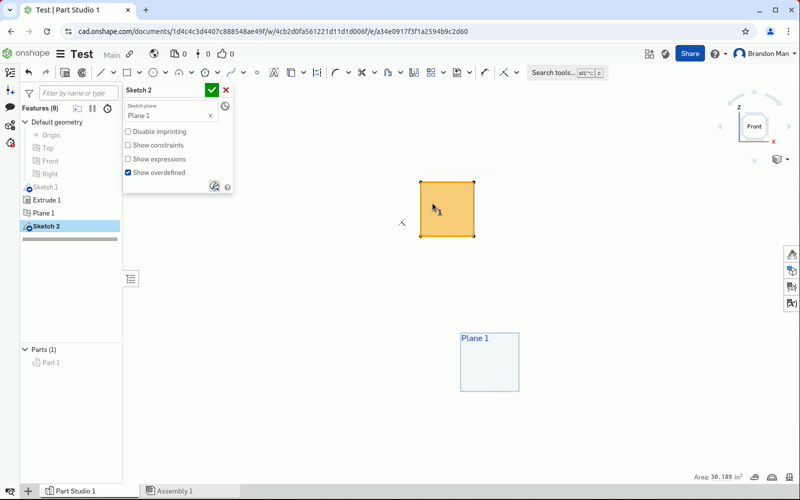
scroll(-6)
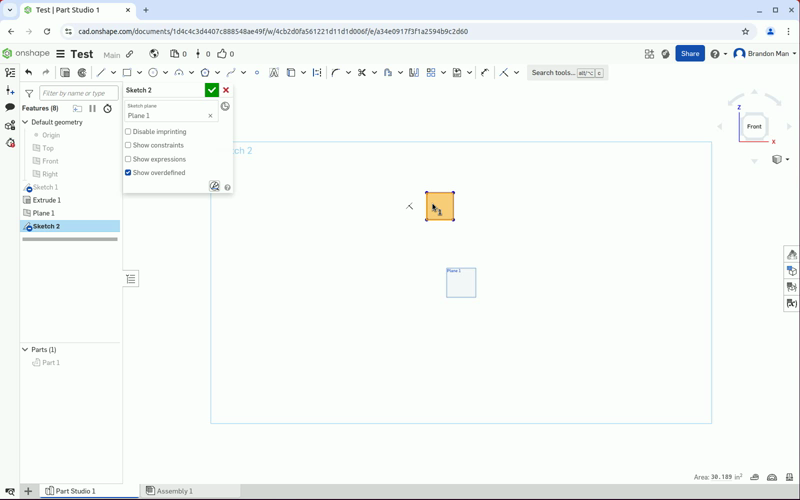
mouse_move(73, 352)
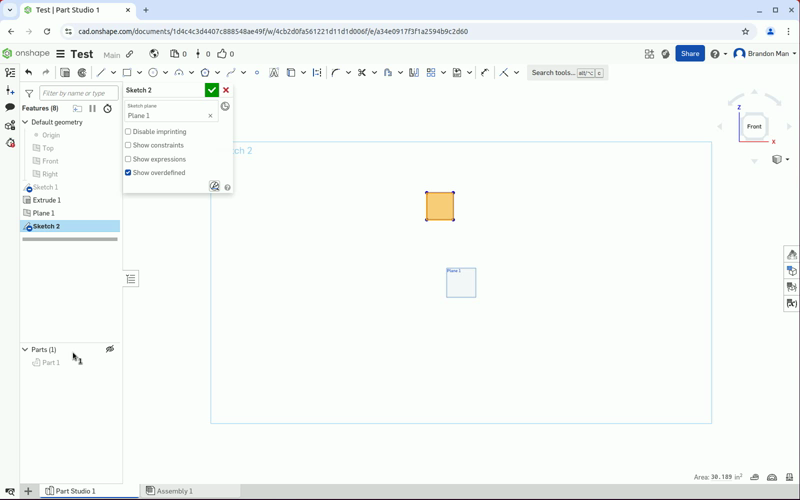
key(shift+y)
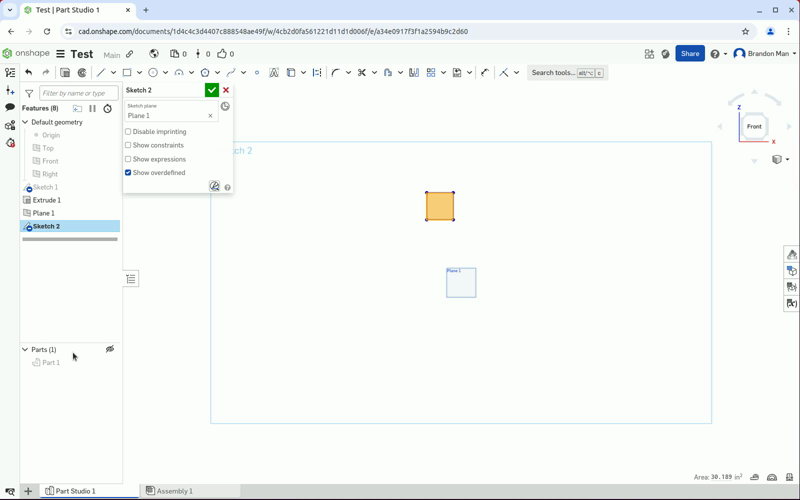
key(shift+e)
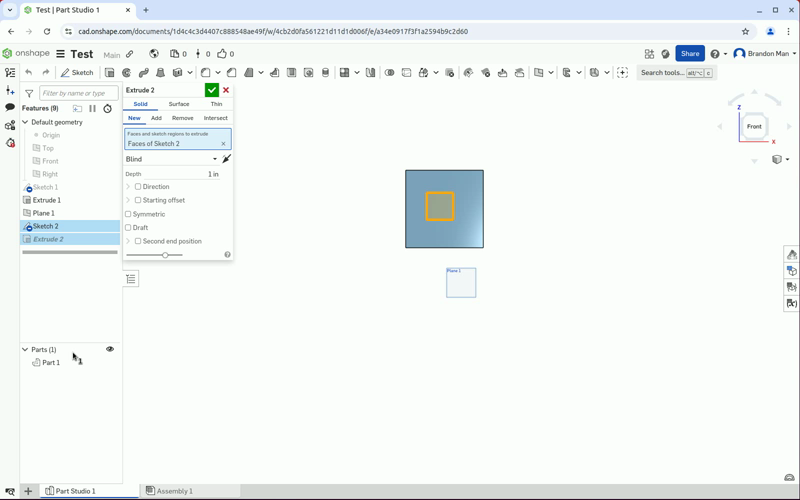
mouse_move(143, 106)
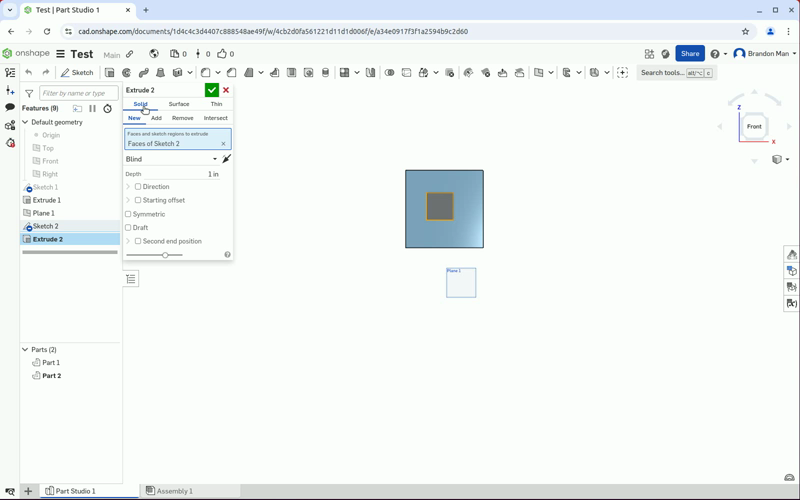
click(143, 106)
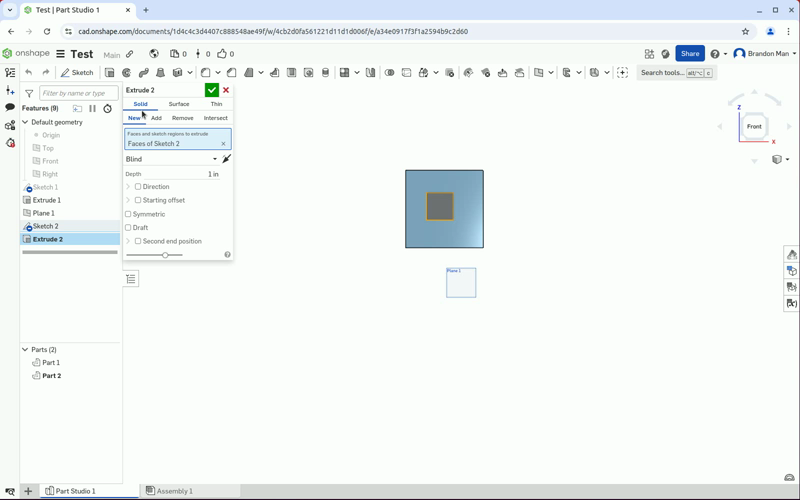
mouse_move(137, 120)
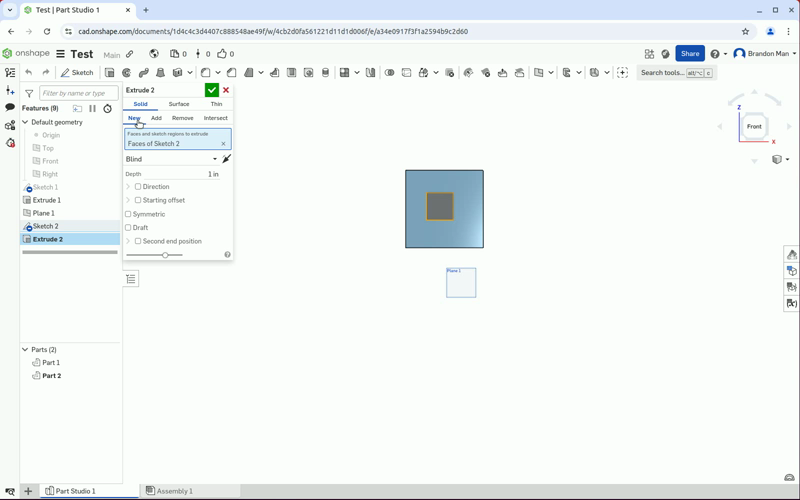
click(137, 120)
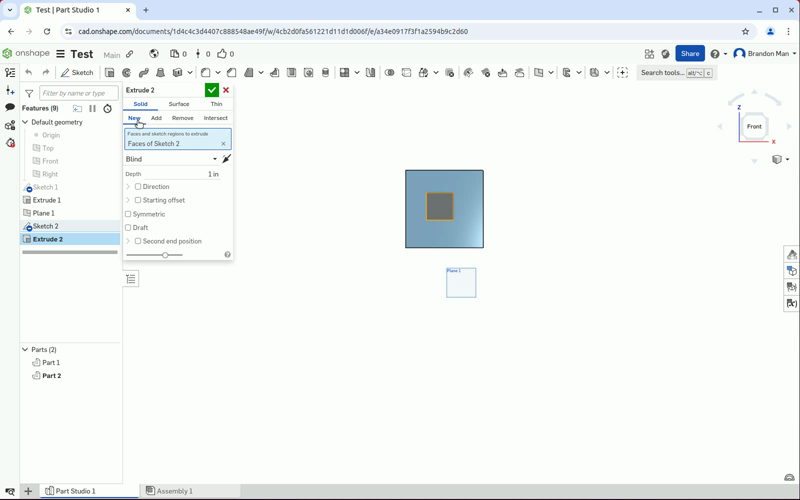
key(tab, 4)
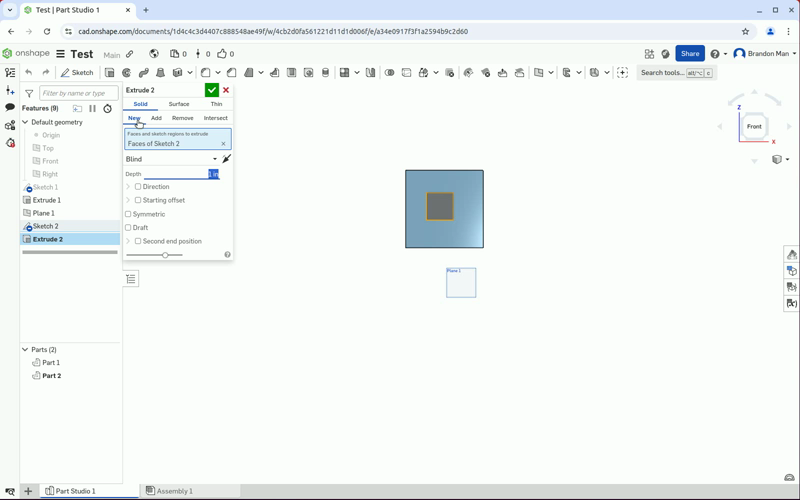
text(2.648)
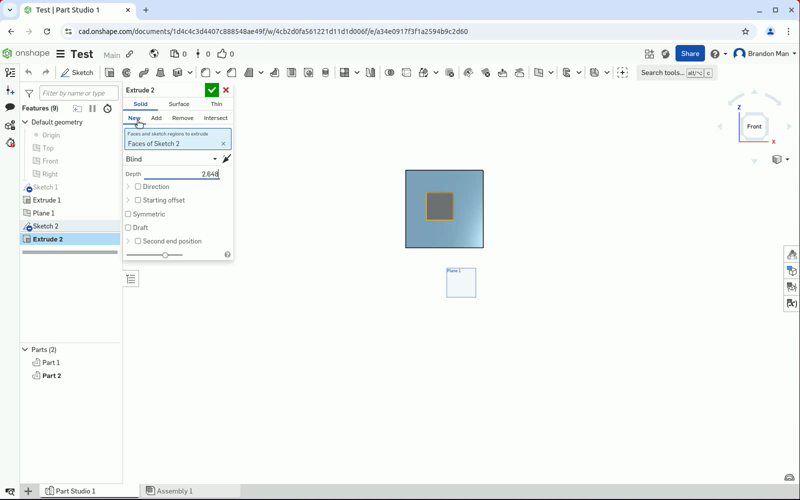
key(enter)
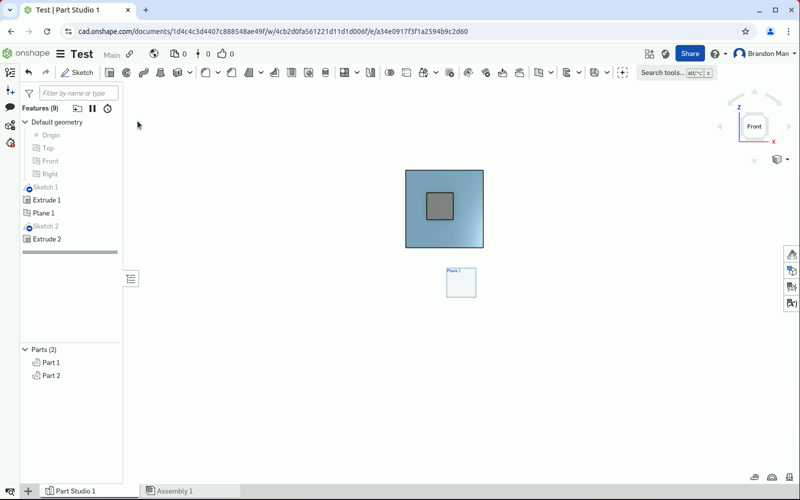
key(shift+h)
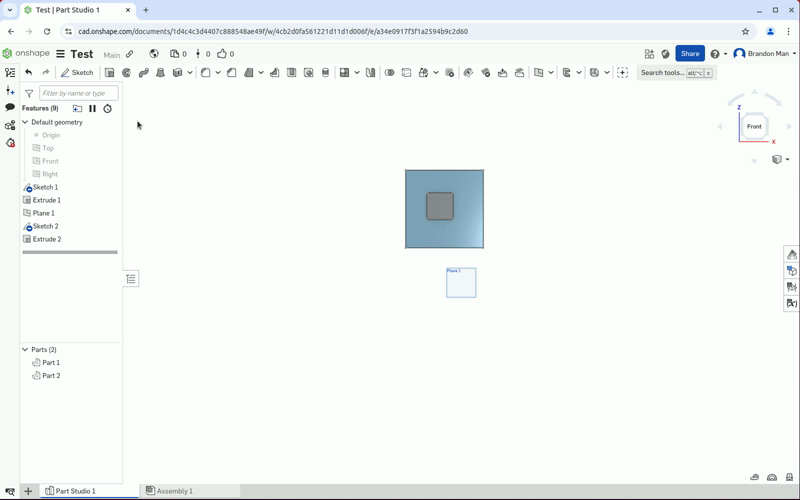
key(shift+h)
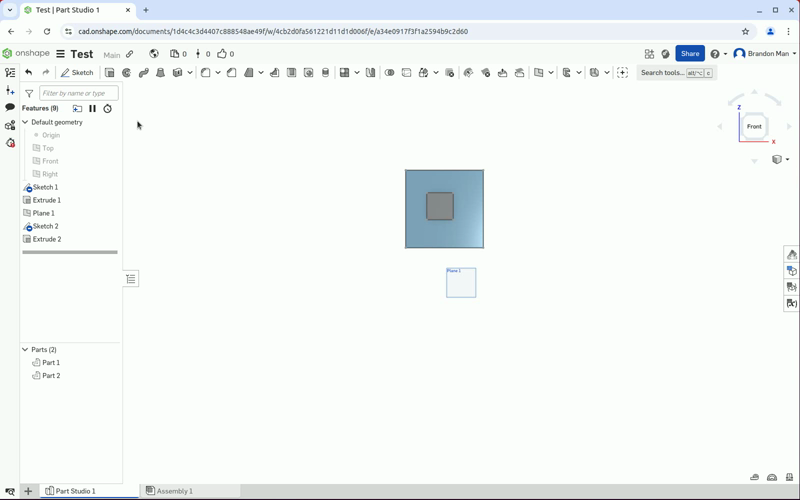
key(shift+7)
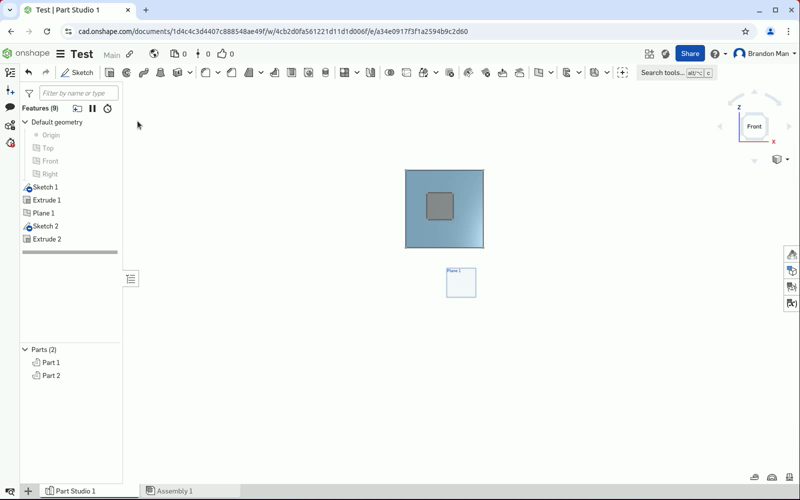
key(left, 2)
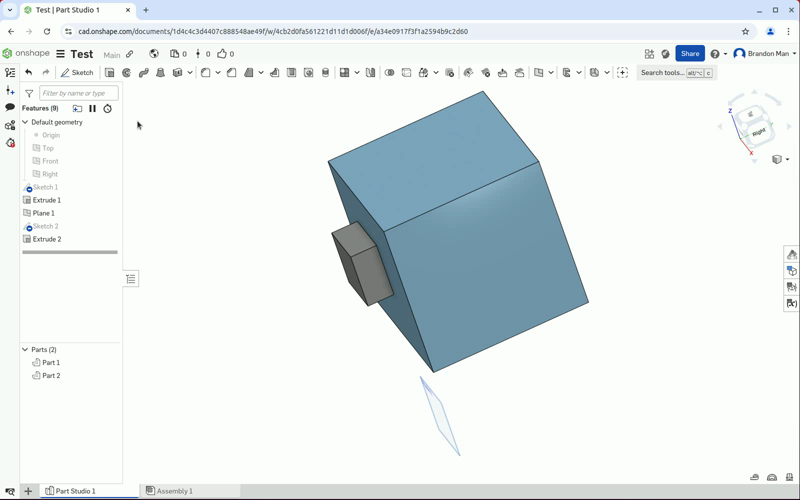
key(down, 2)
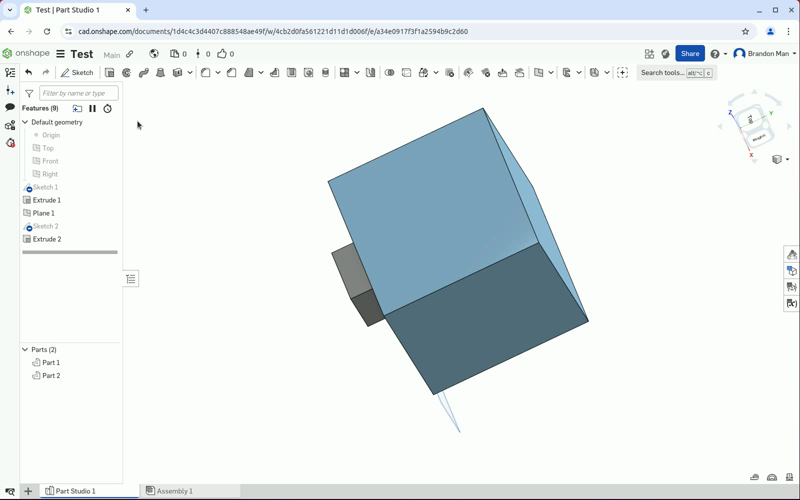
key(up, 2)
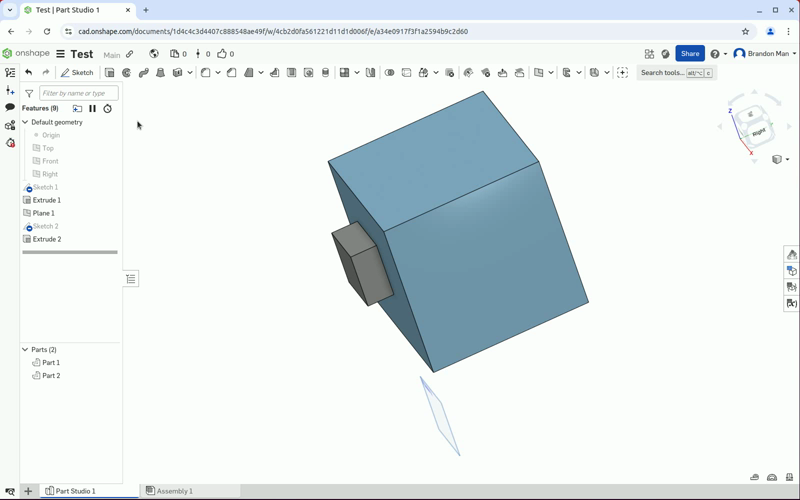
key(right, 2)
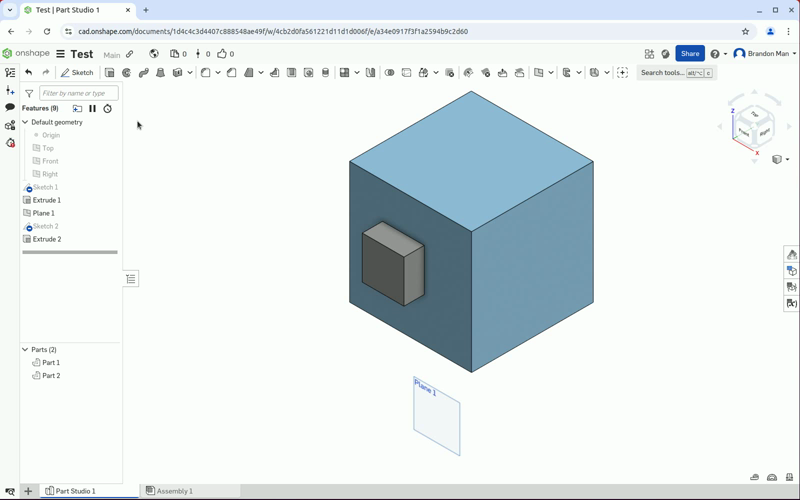
mouse_move(73, 189)
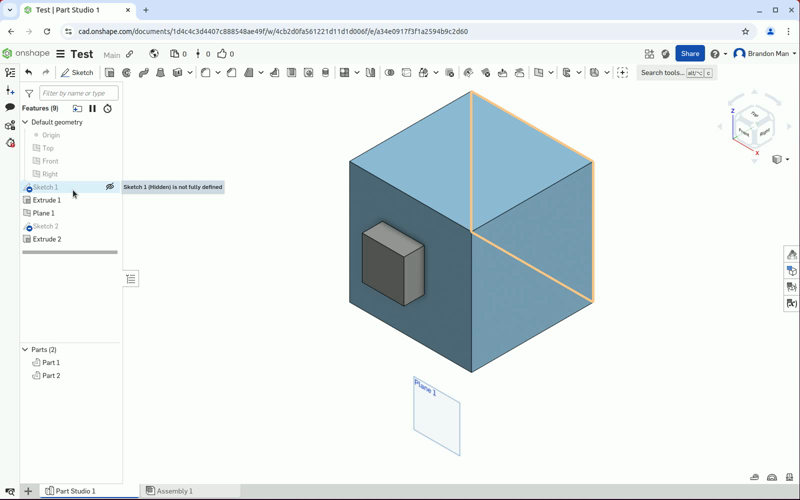
click(73, 189)